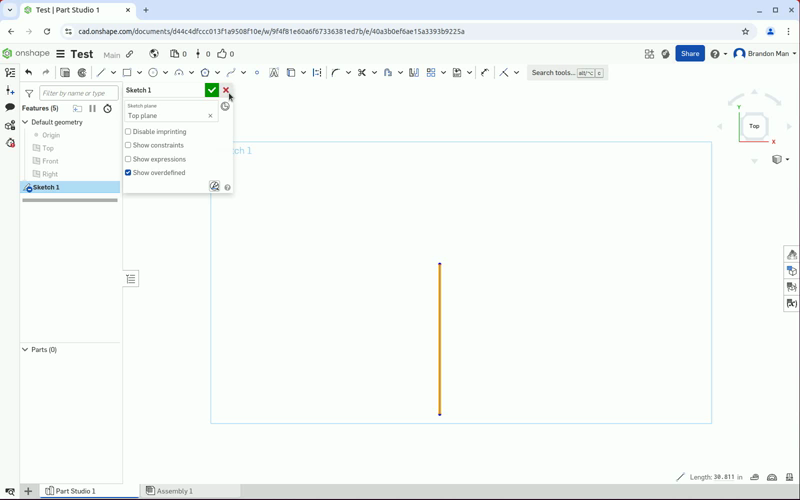
key(shift+h)
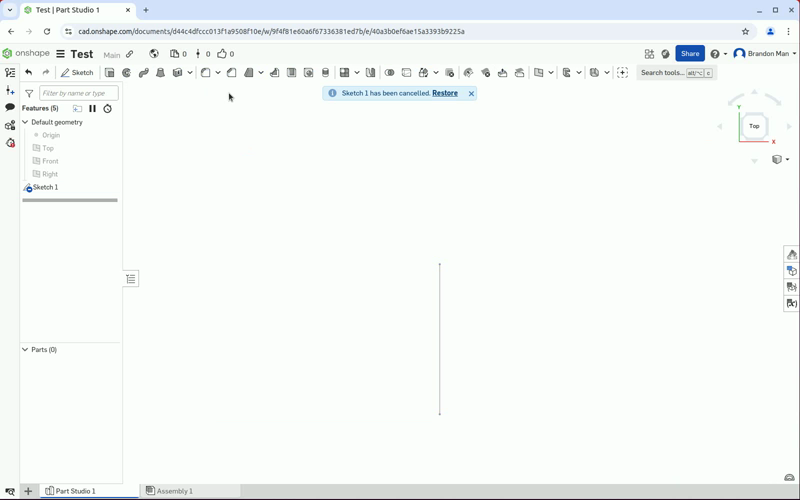
key(shift+s)
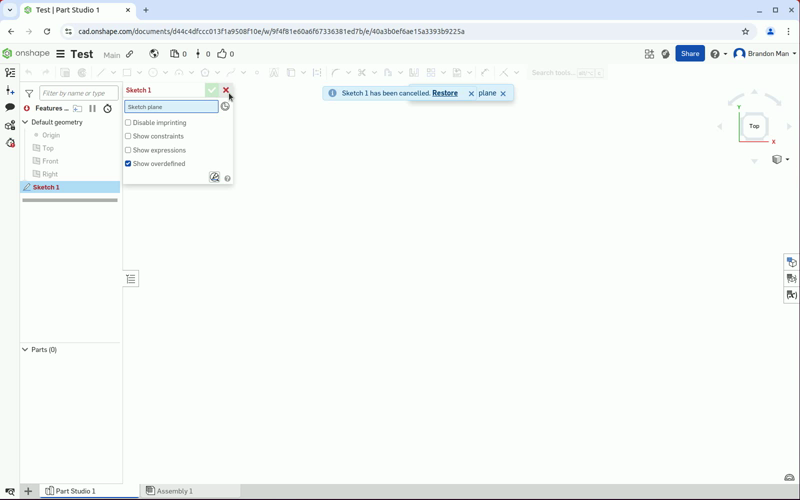
mouse_move(73, 150)
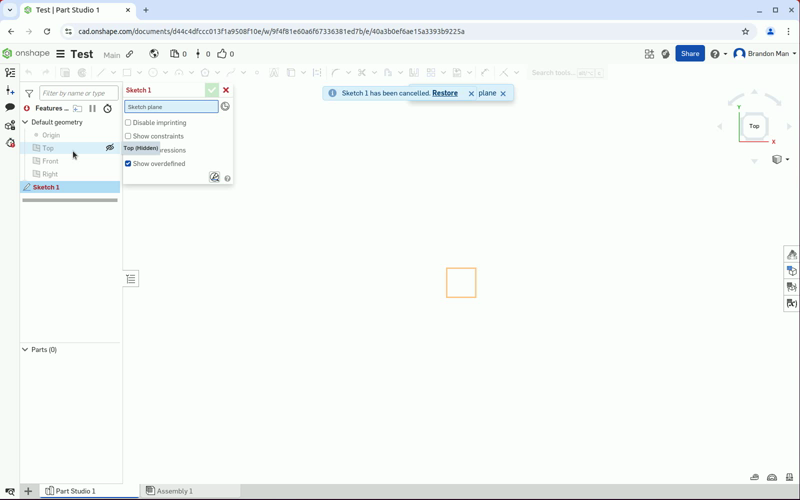
click(73, 150)
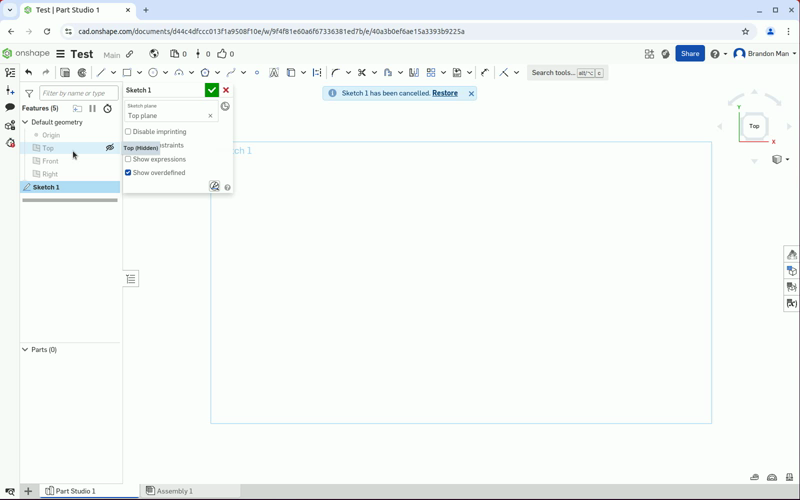
mouse_move(73, 352)
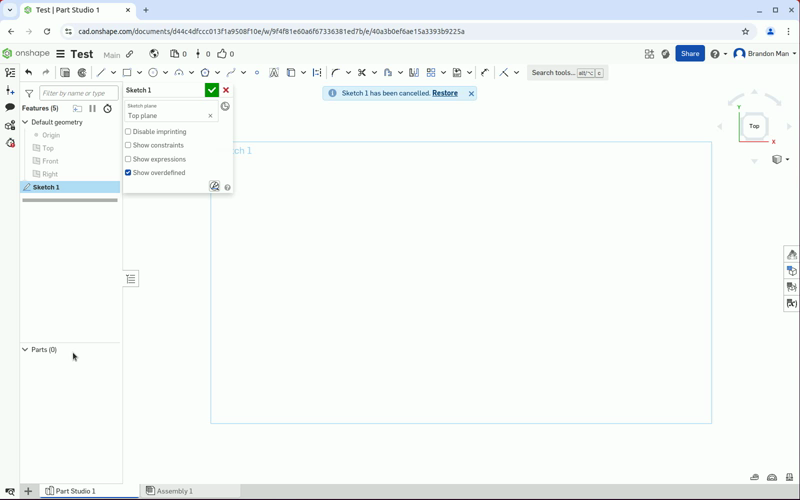
key(y)
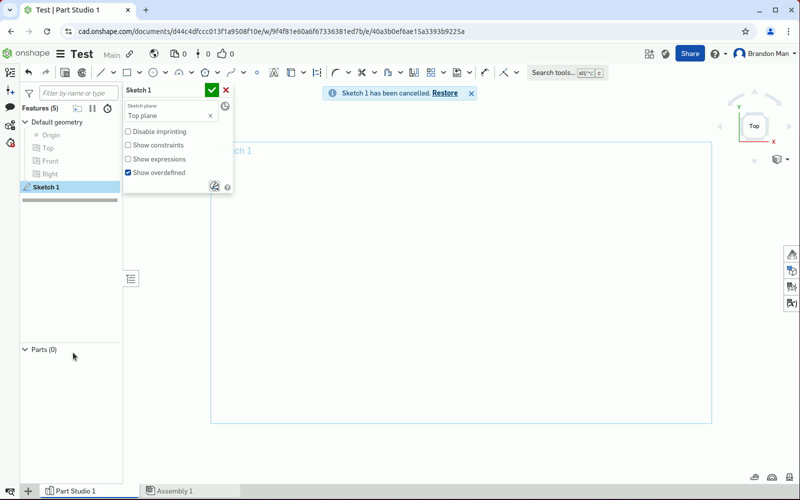
key(c)
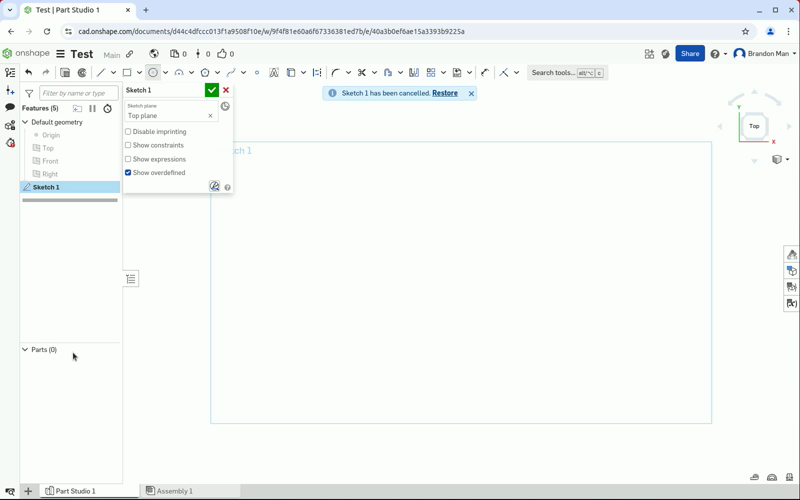
key_down(shift)
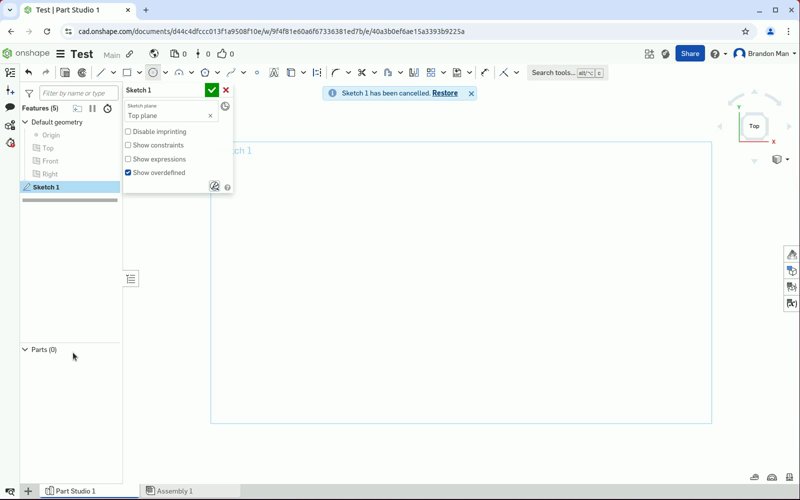
mouse_move(460, 282)
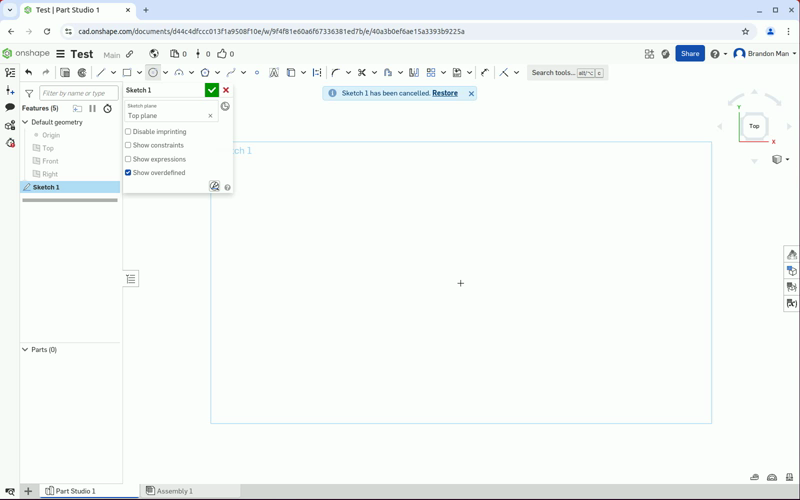
click(460, 282)
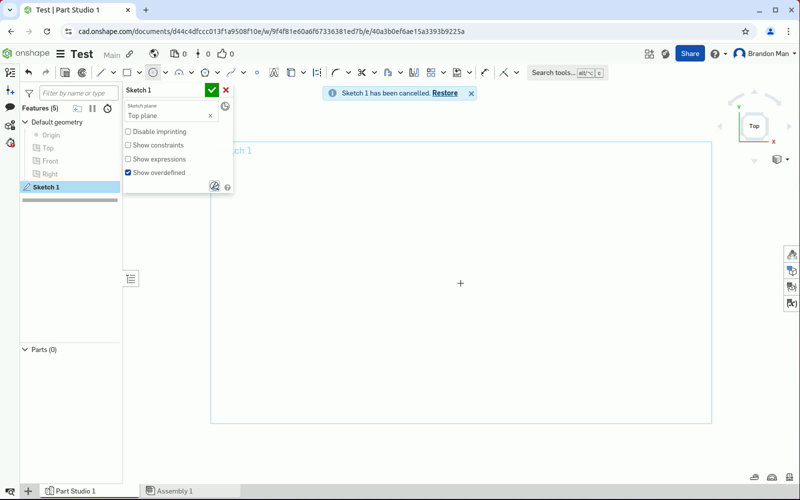
key_up(shift)
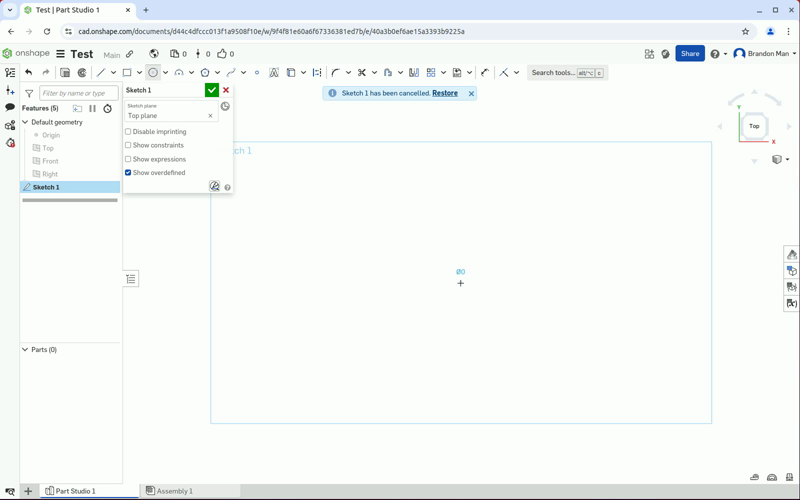
mouse_move(526, 282)
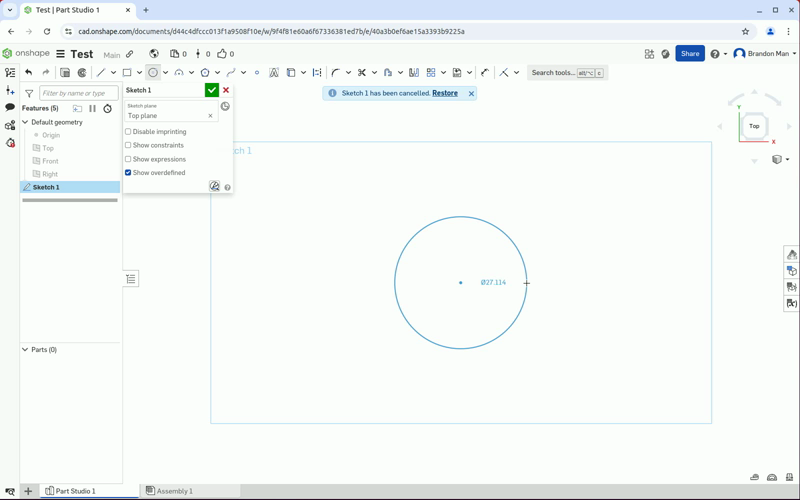
click(526, 282)
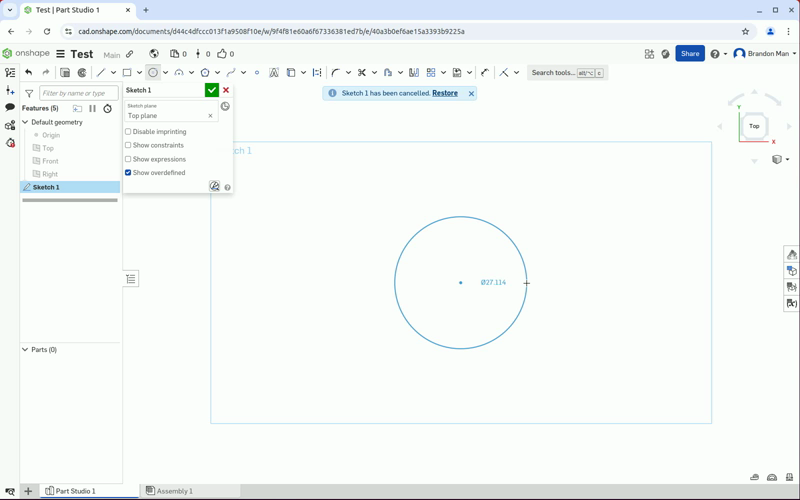
key(esc)
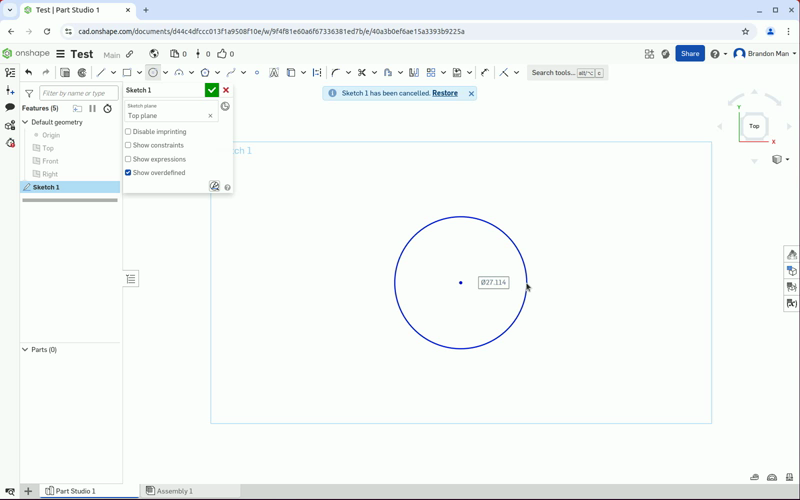
key(c)
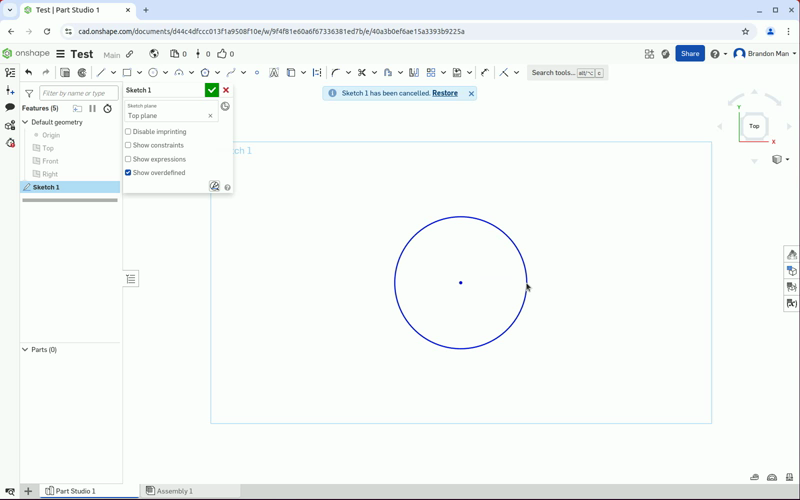
key_down(shift)
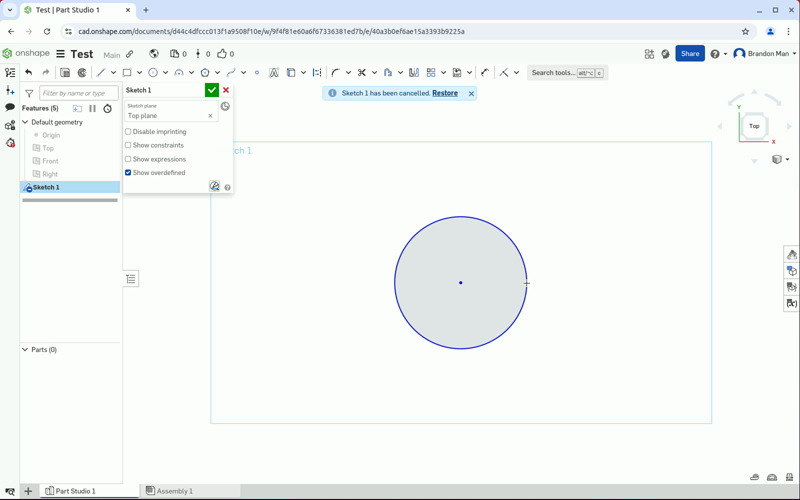
mouse_move(460, 282)
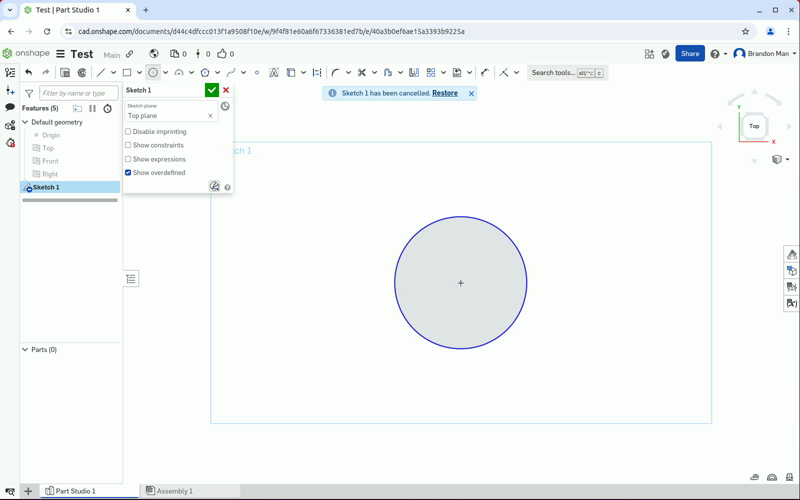
click(460, 282)
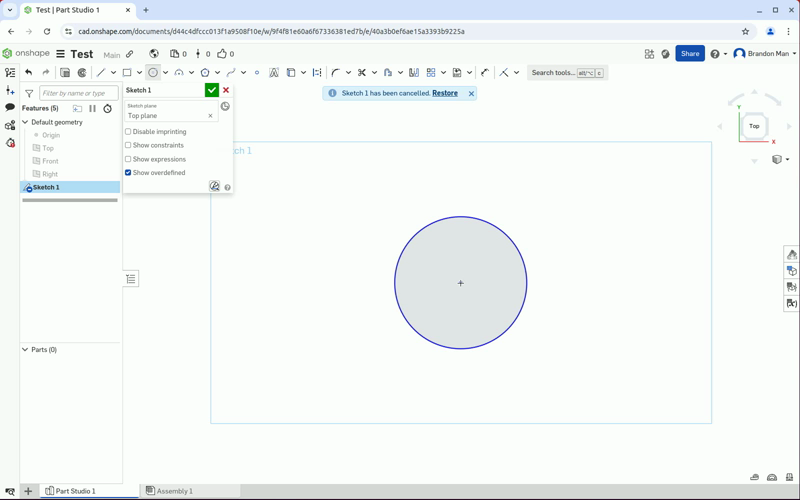
key_up(shift)
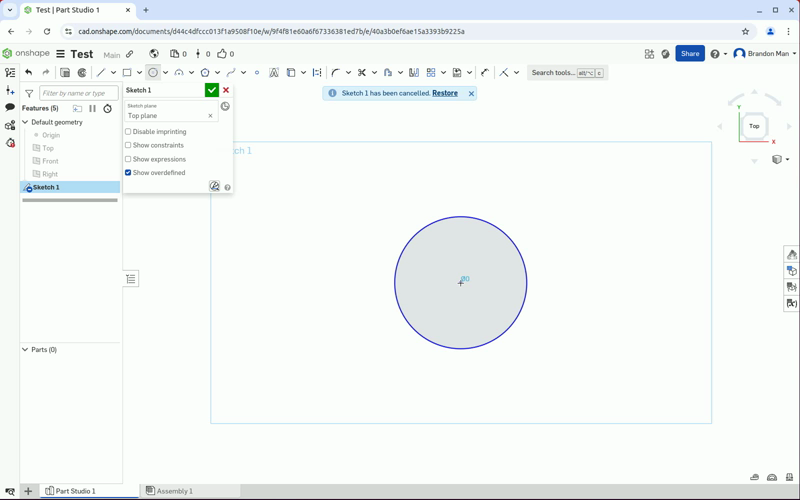
mouse_move(507, 282)
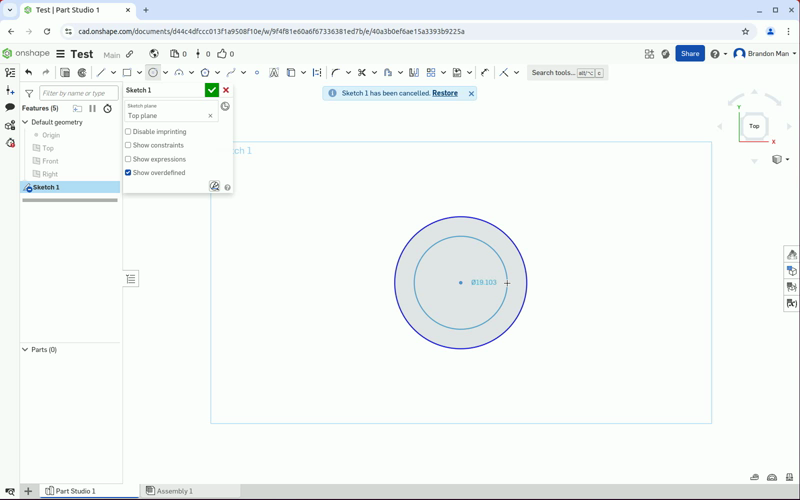
click(507, 282)
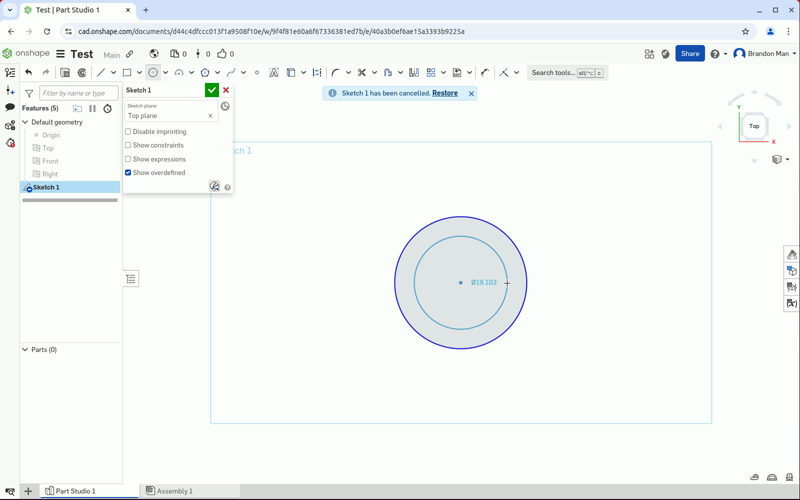
key(esc)
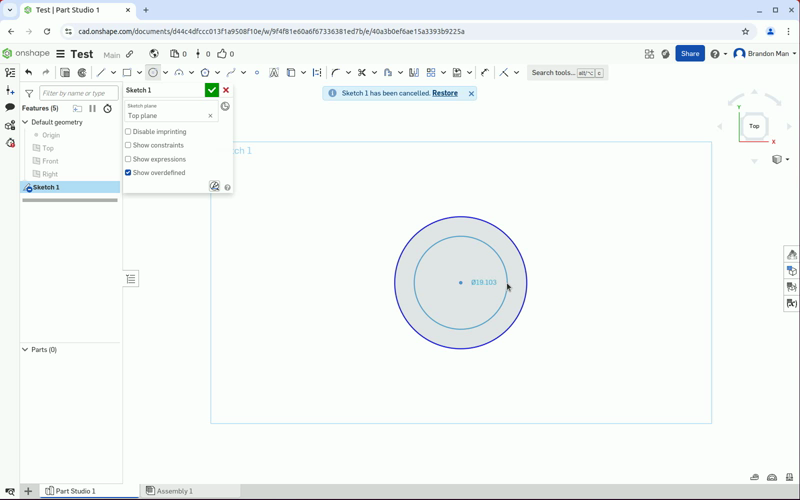
mouse_move(410, 306)
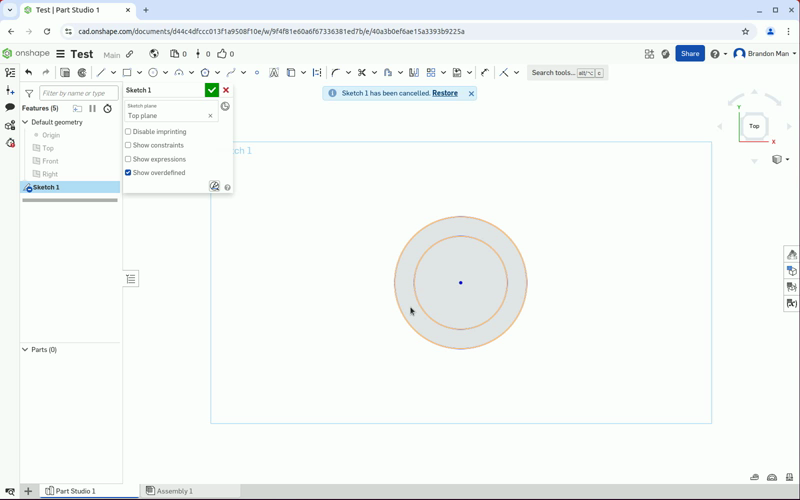
click(410, 306)
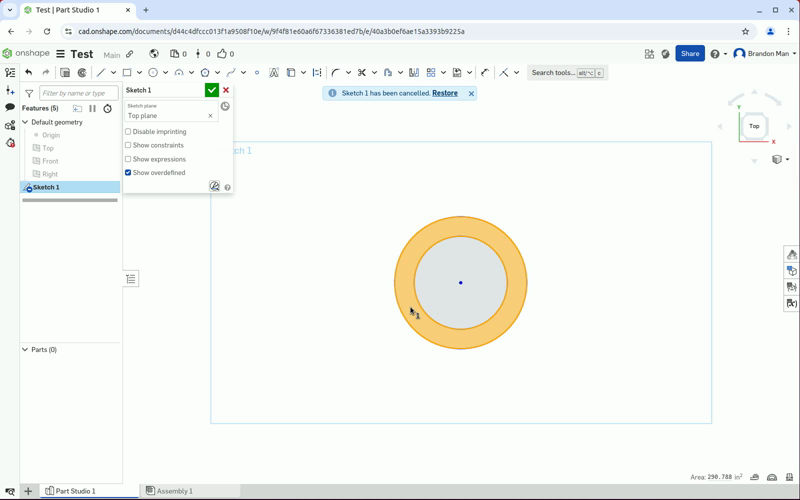
mouse_move(73, 352)
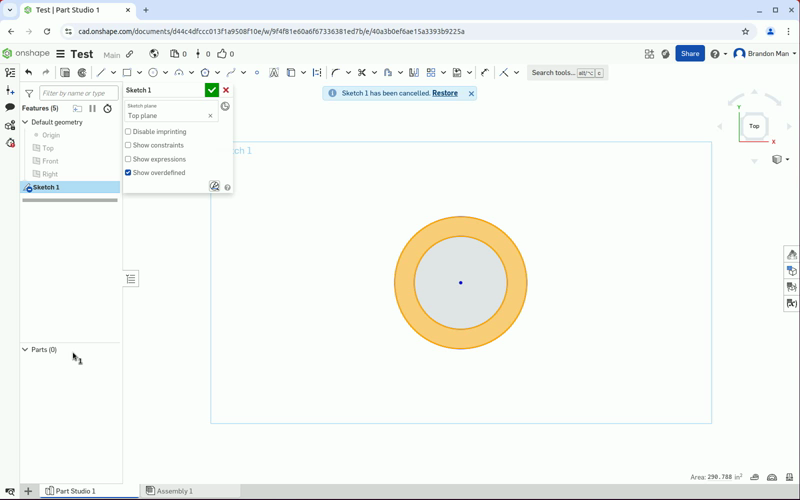
key(shift+y)
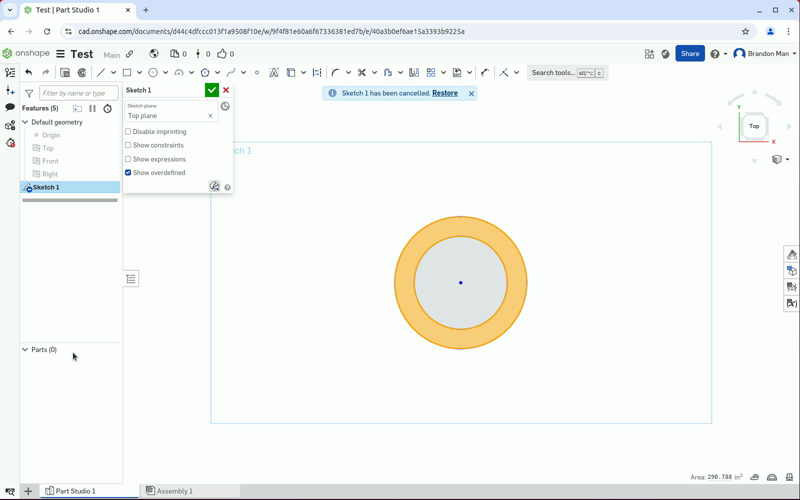
key(shift+e)
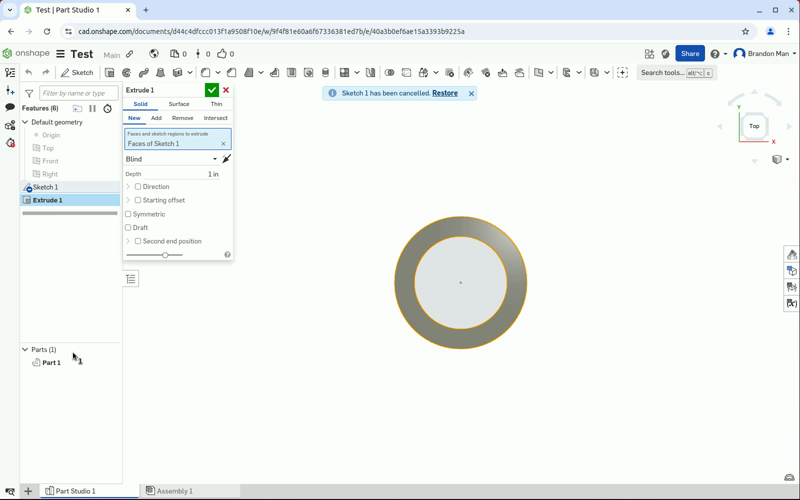
mouse_move(143, 106)
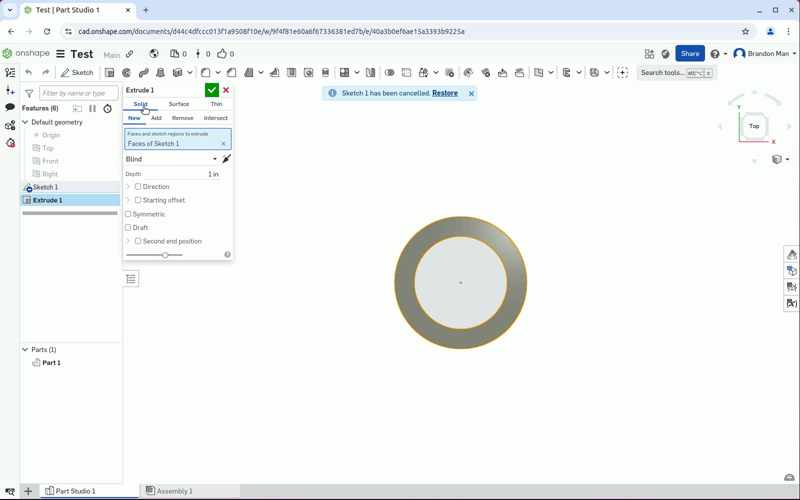
click(143, 106)
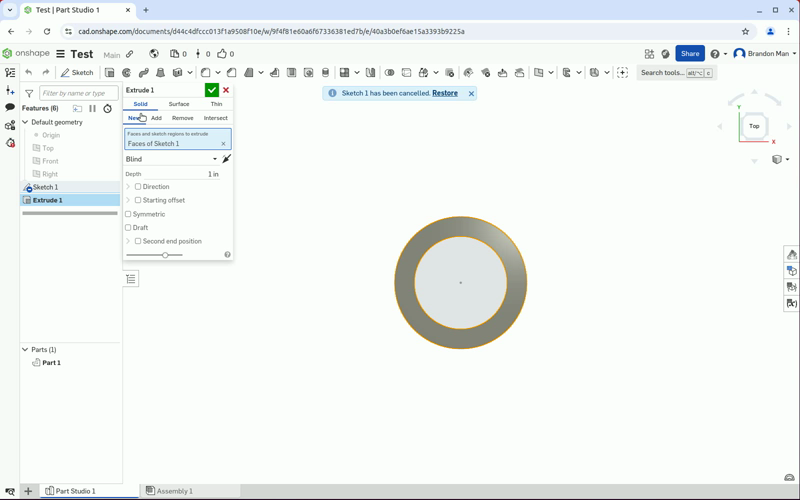
mouse_move(137, 120)
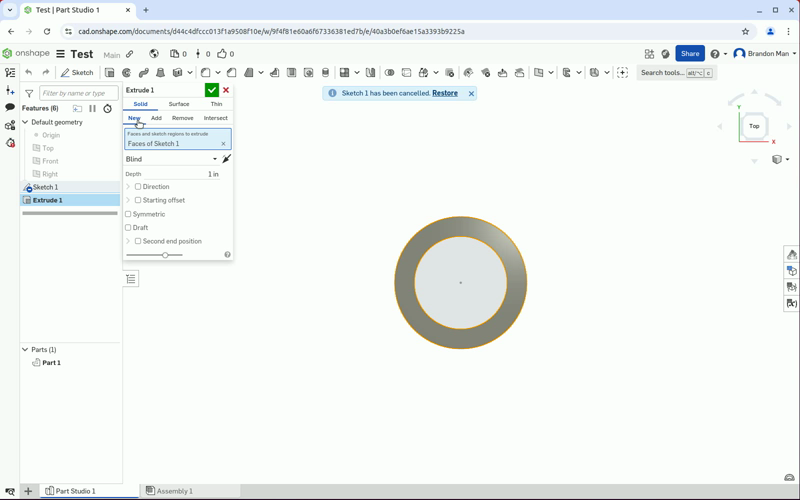
click(137, 120)
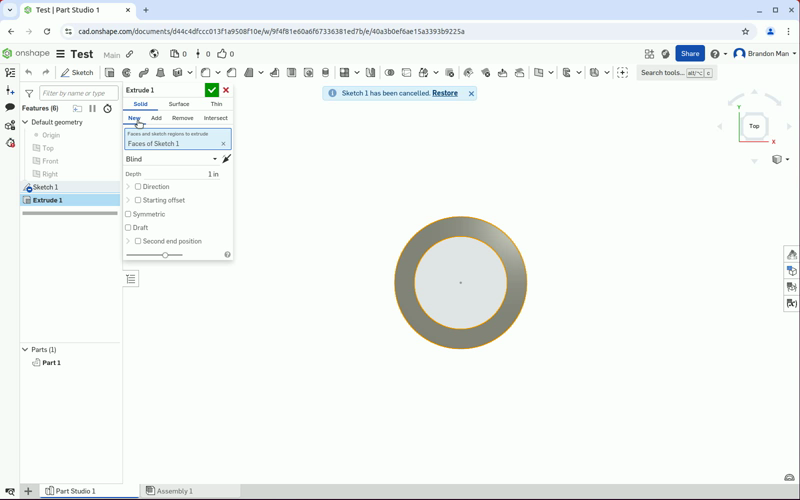
key(tab, 4)
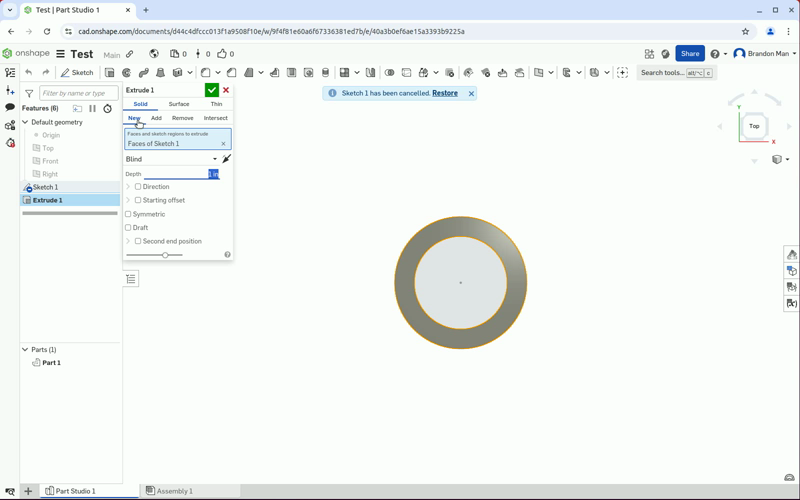
text(0.481)
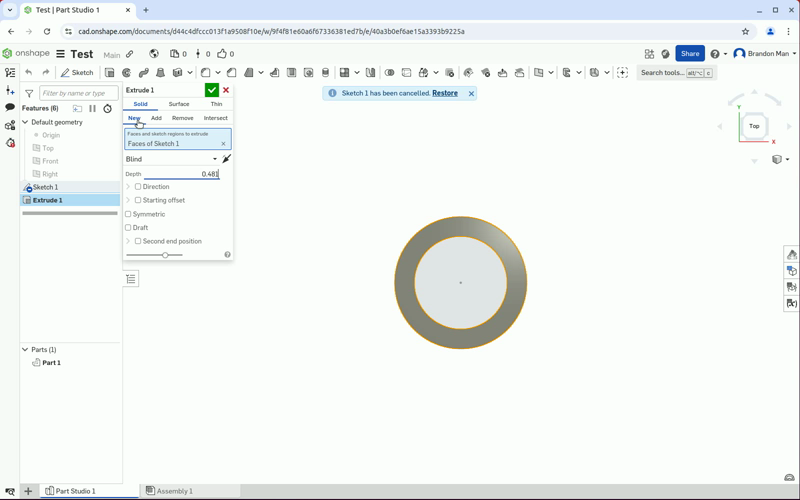
key(enter)
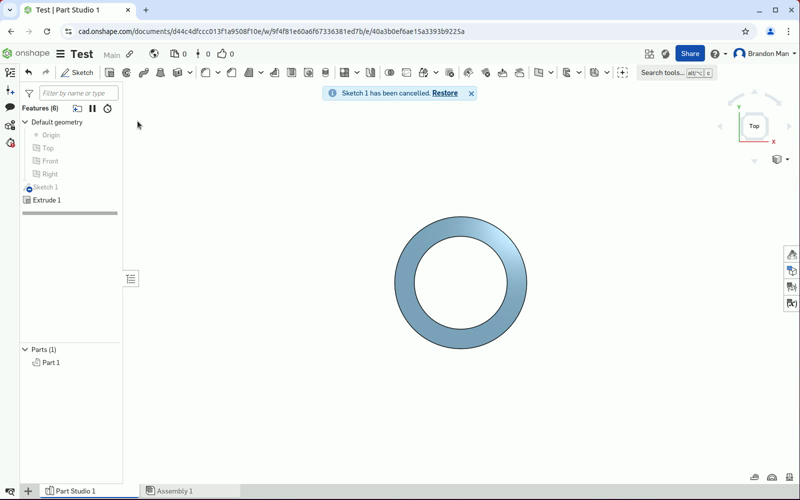
key(shift+h)
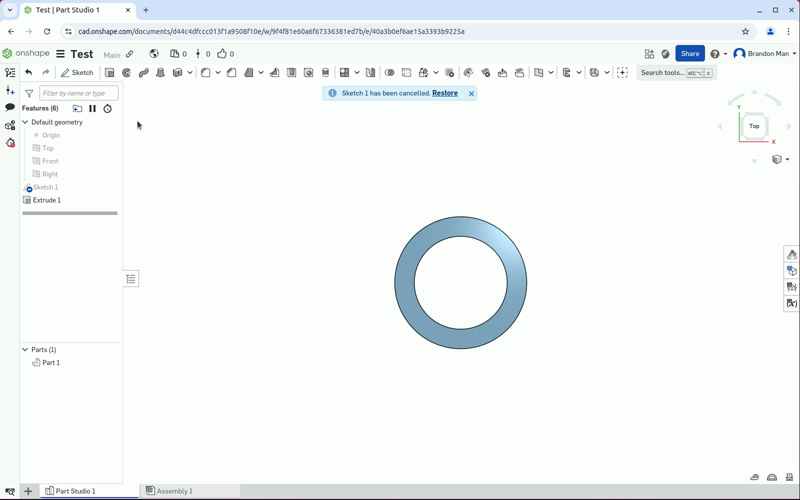
key(shift+h)
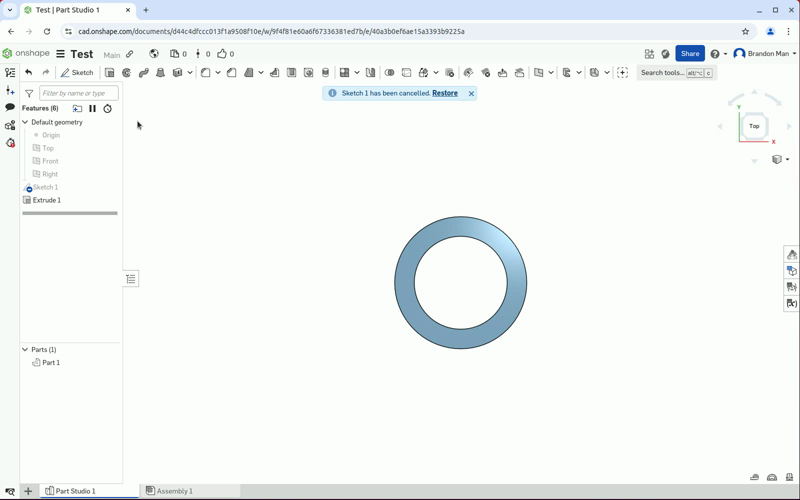
mouse_move(73, 189)
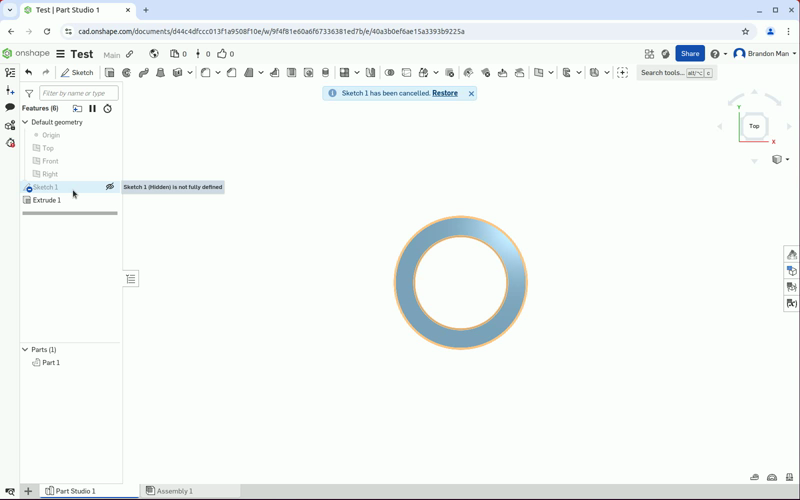
click(73, 189)
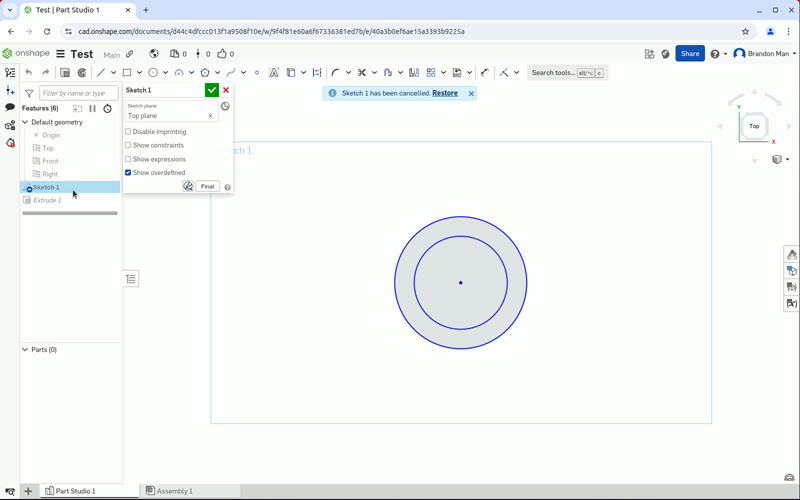
mouse_move(229, 92)
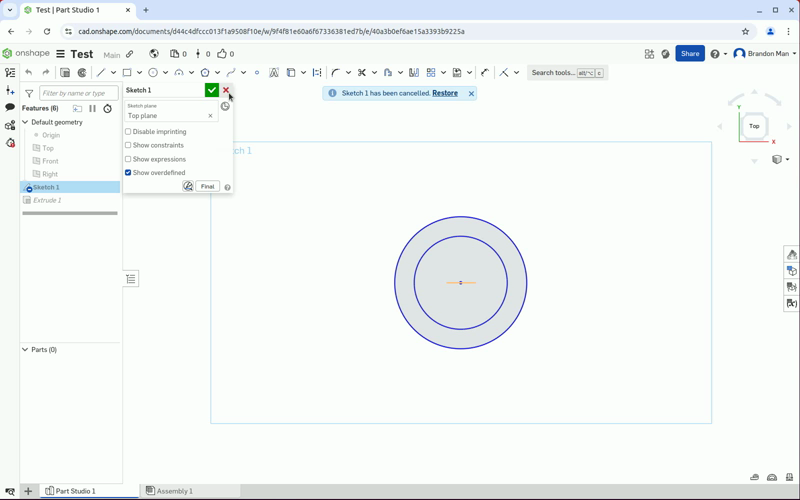
click(229, 92)
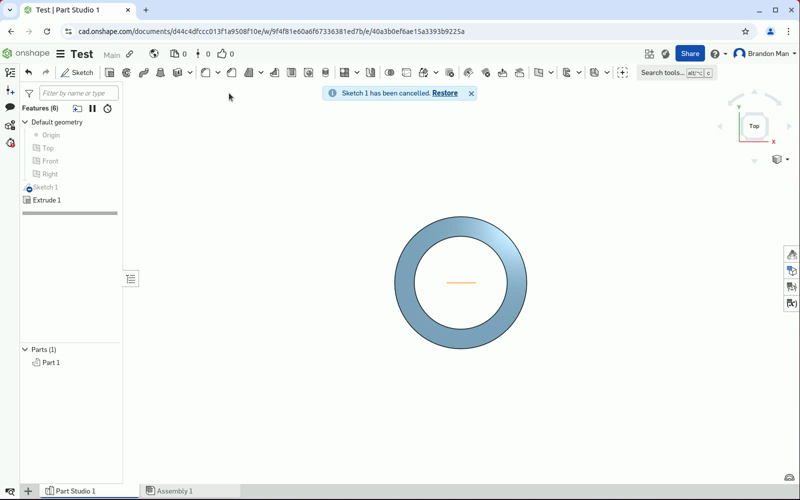
mouse_move(541, 75)
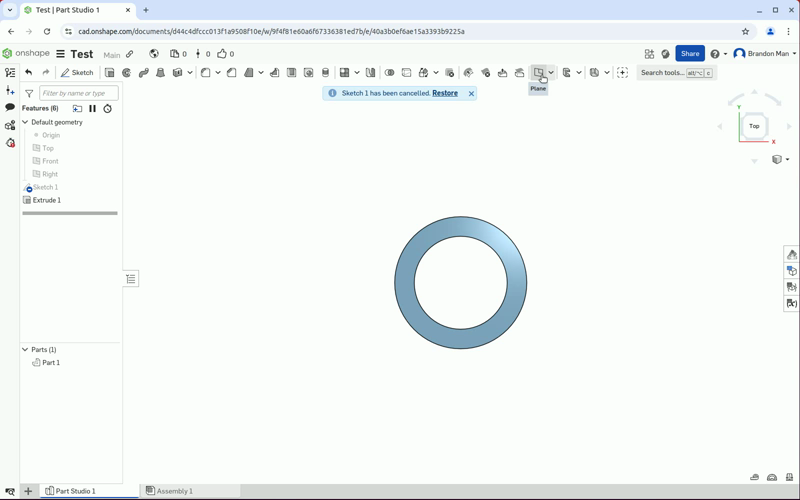
click(541, 75)
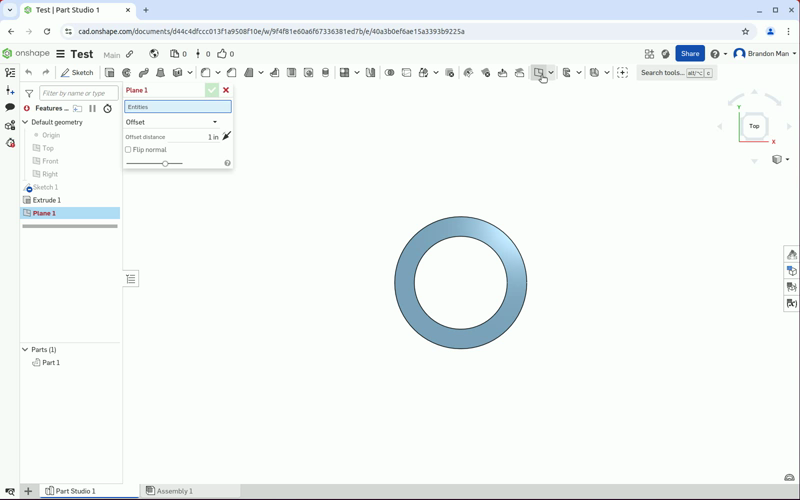
mouse_move(73, 150)
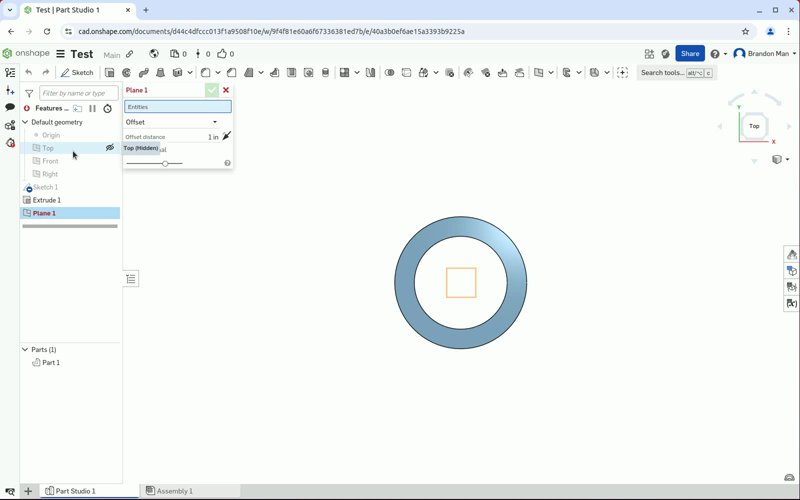
click(73, 150)
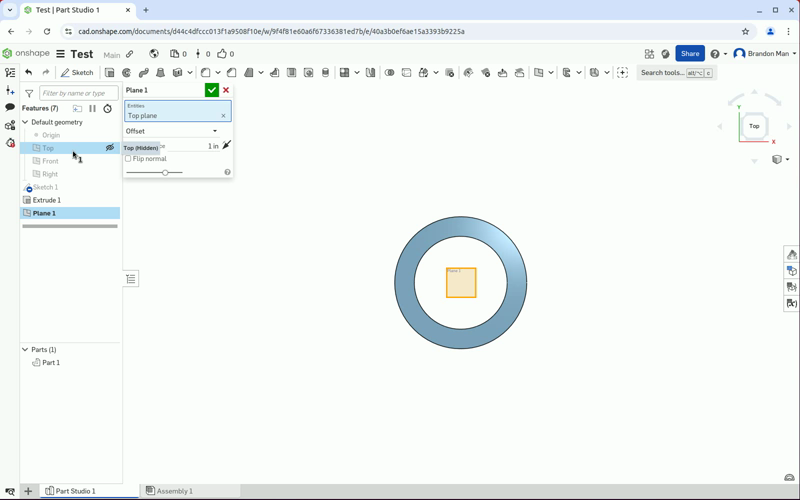
key(tab, 2)
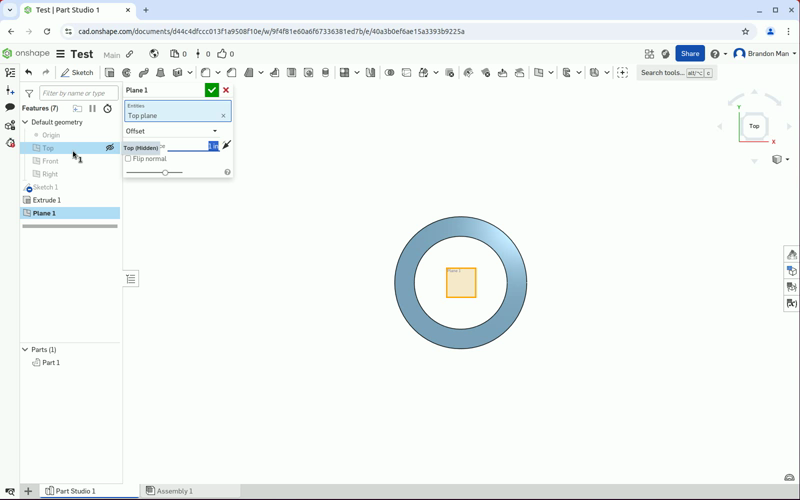
text(0.493)
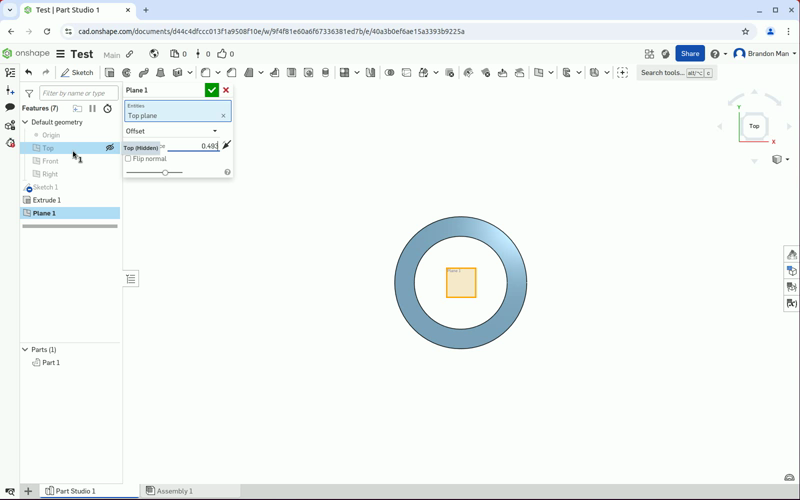
key(enter, 2)
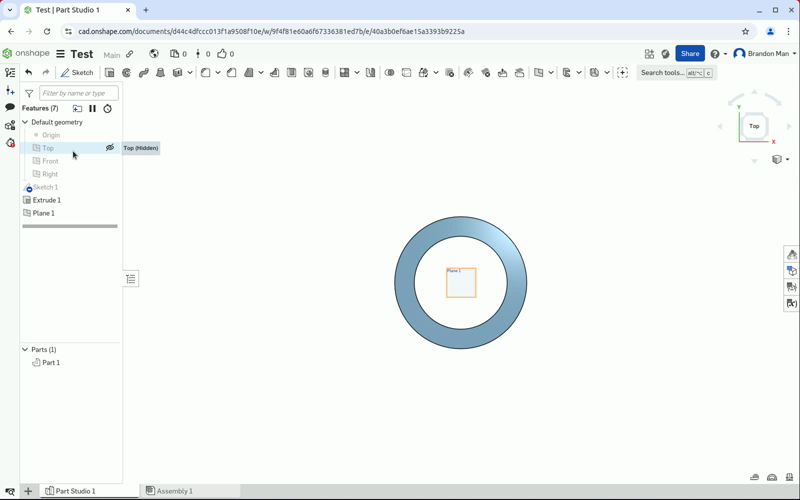
key(shift+s)
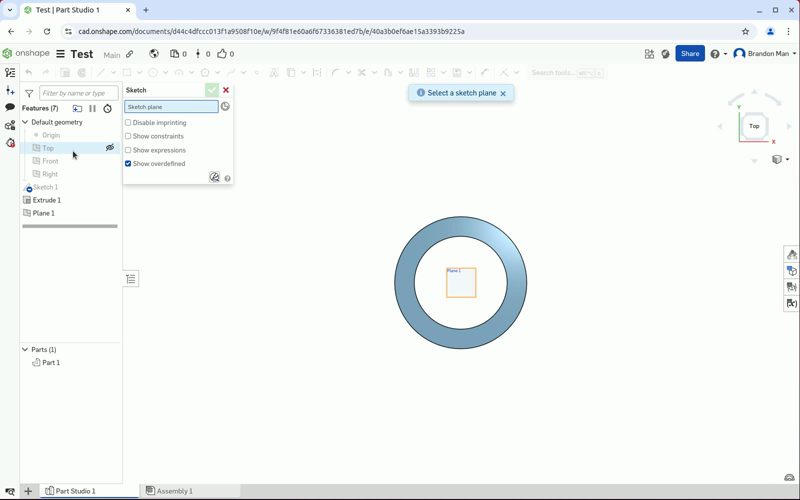
mouse_move(73, 215)
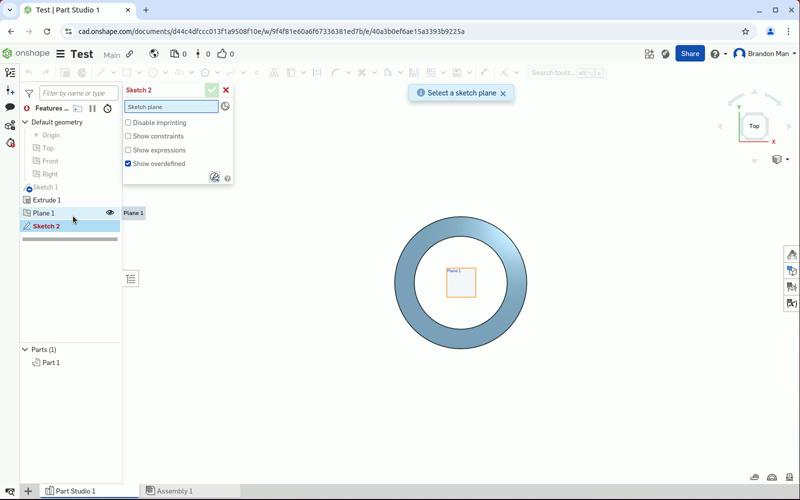
click(73, 215)
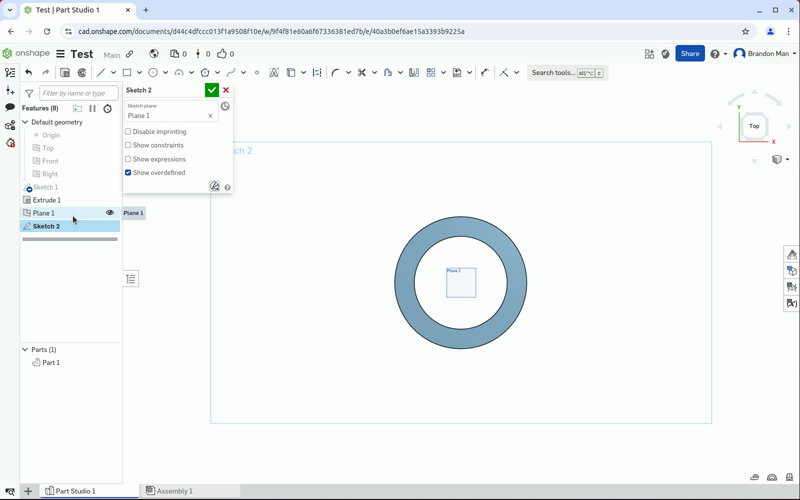
mouse_move(73, 352)
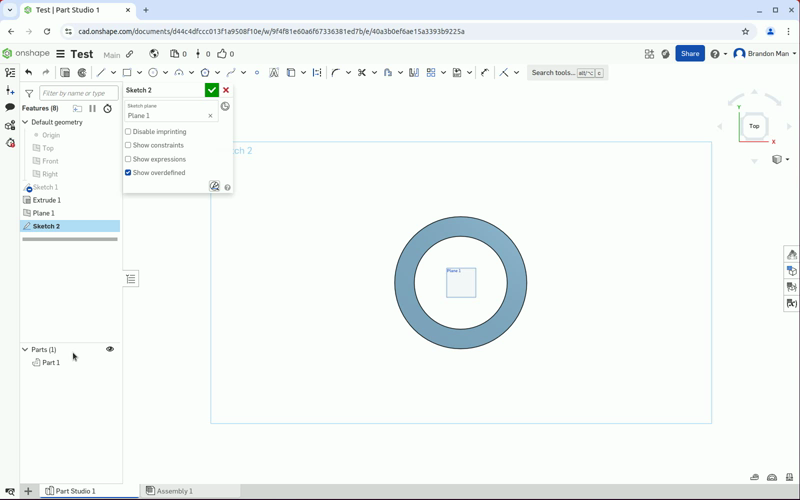
key(y)
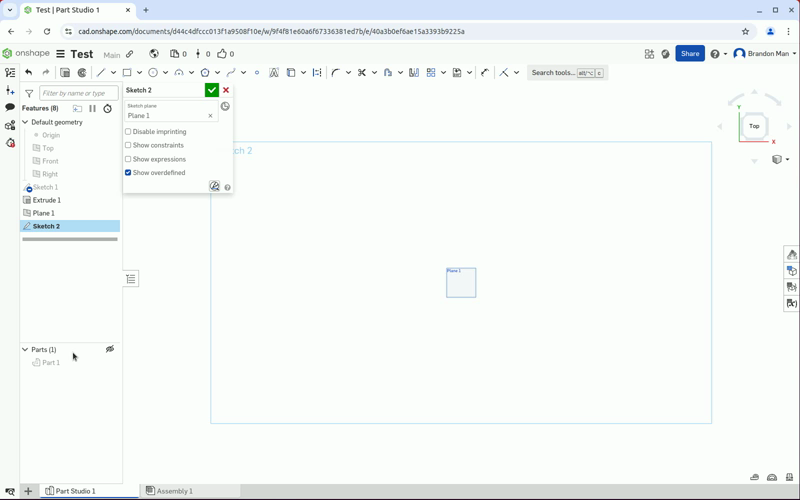
key(c)
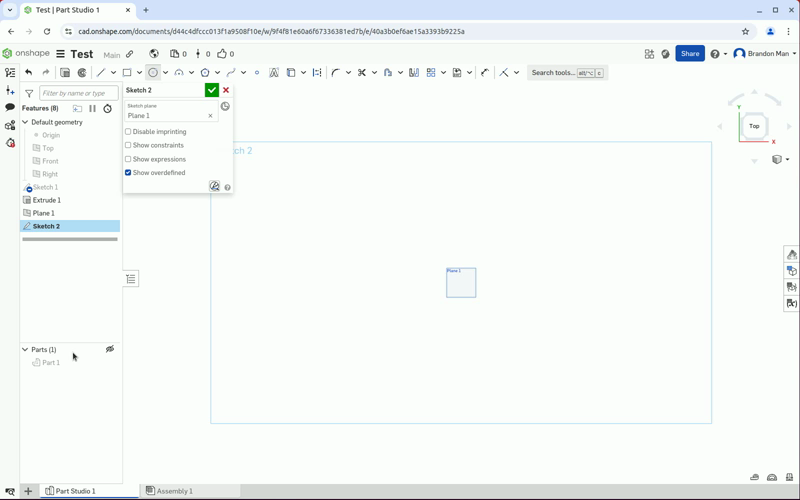
key_down(shift)
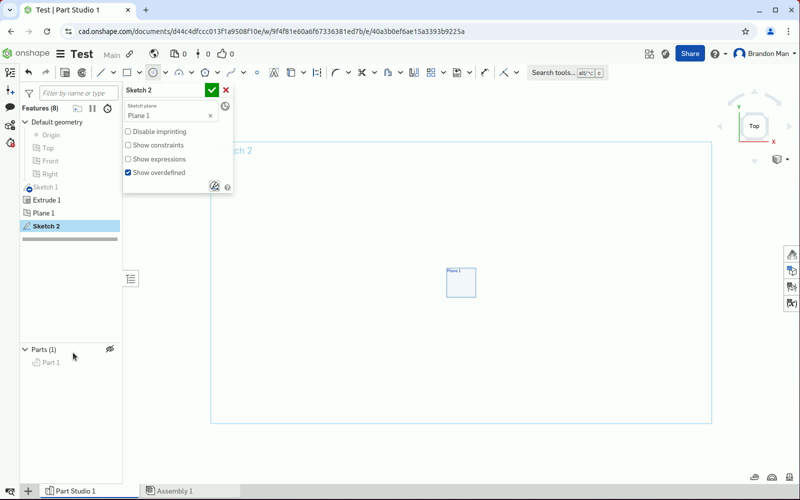
mouse_move(460, 282)
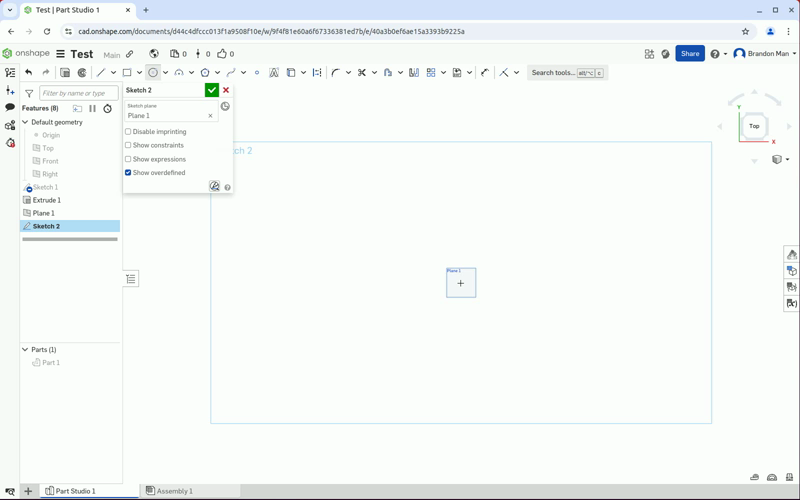
click(460, 282)
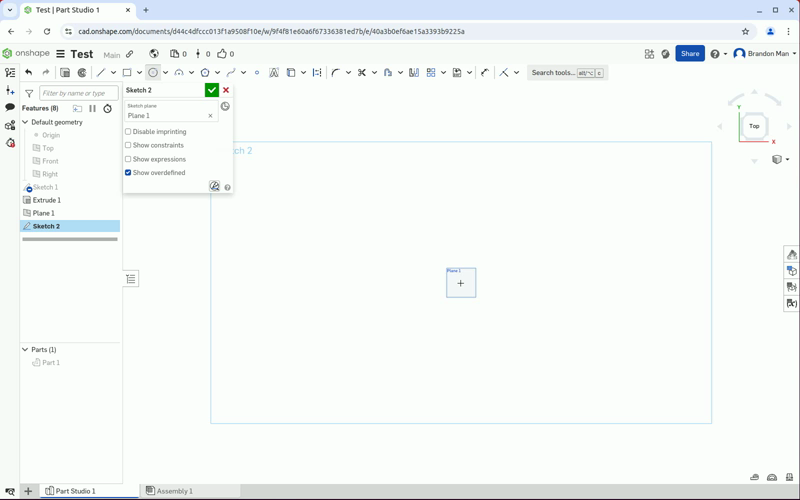
key_up(shift)
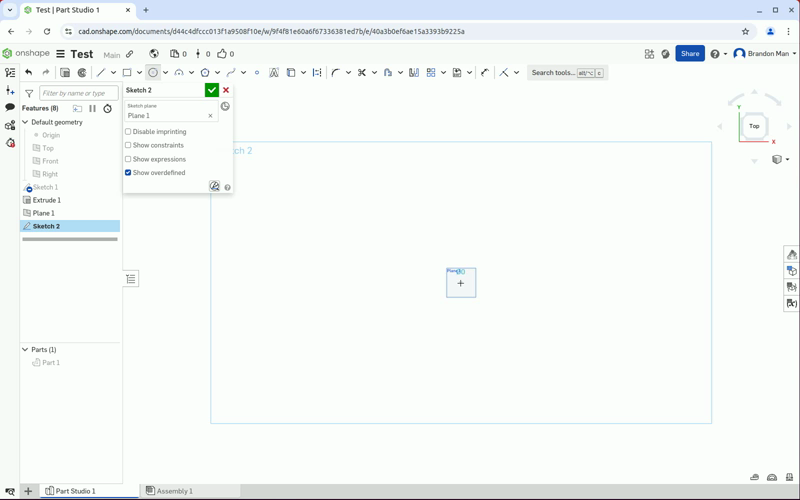
mouse_move(526, 282)
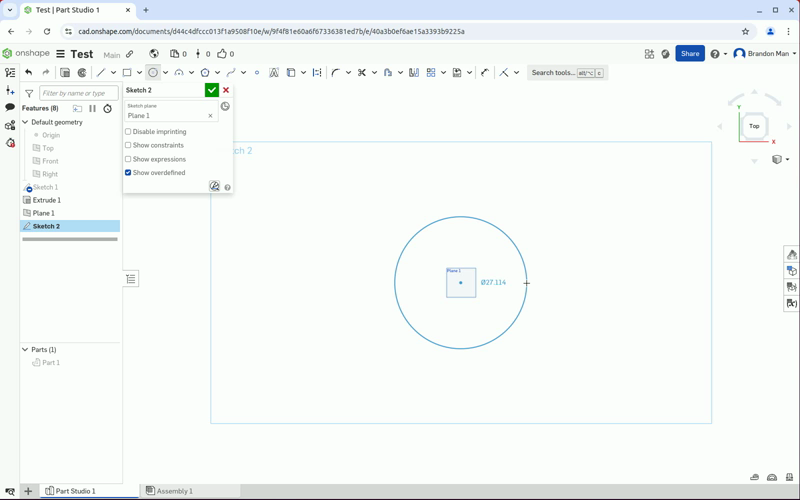
click(526, 282)
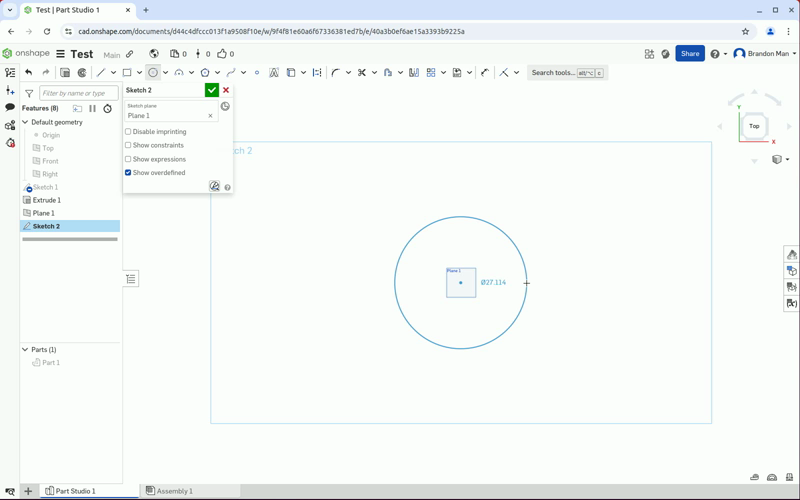
key(esc)
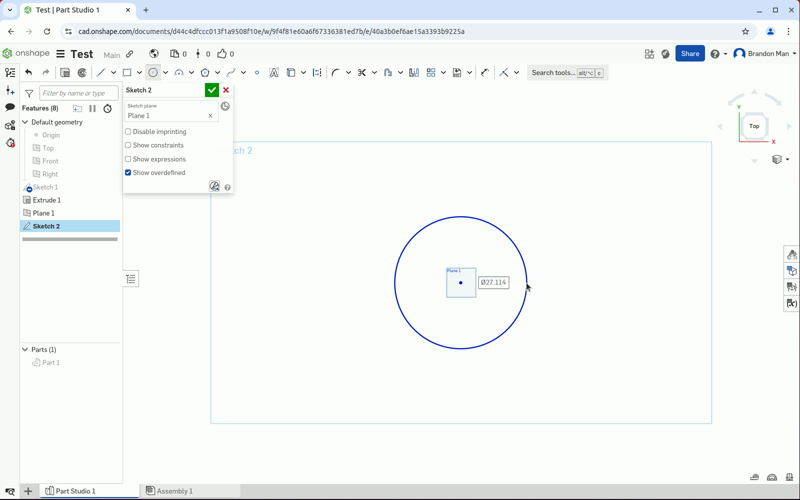
key(c)
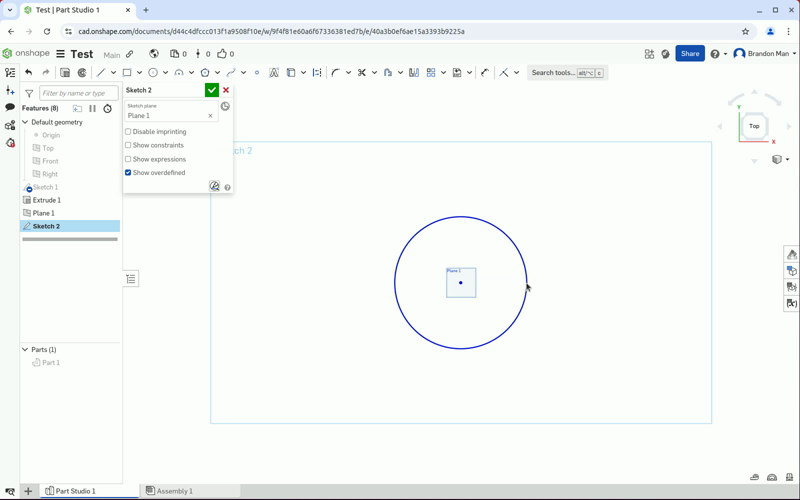
key_down(shift)
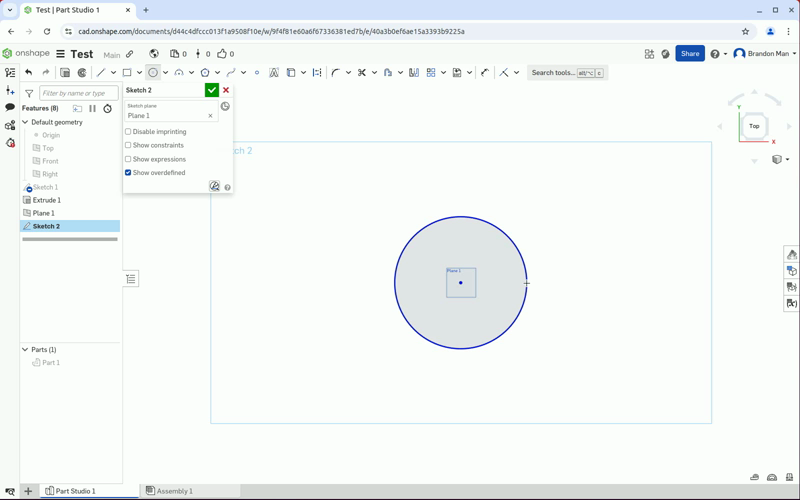
mouse_move(460, 282)
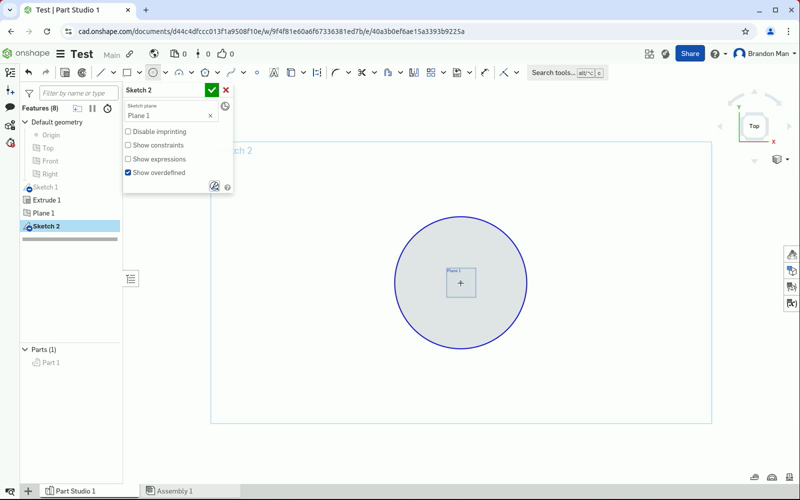
click(460, 282)
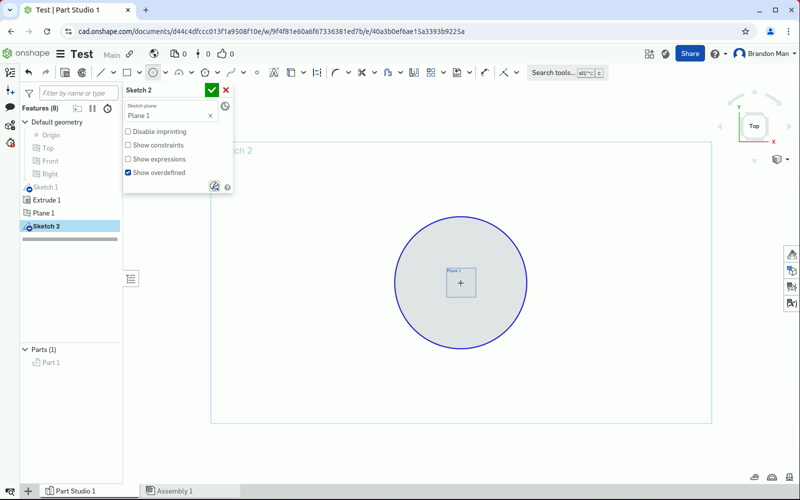
key_up(shift)
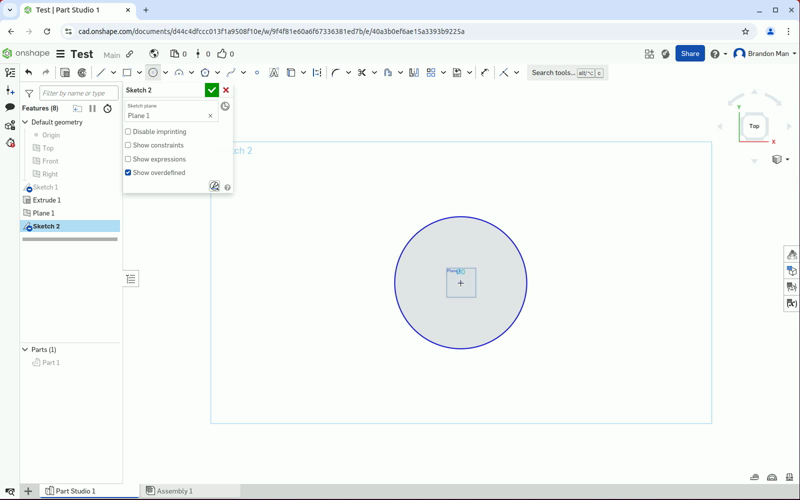
mouse_move(525, 282)
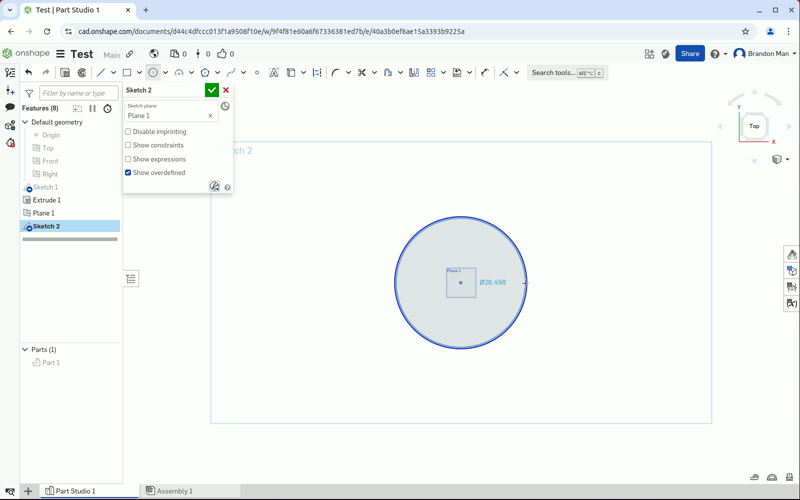
scroll(6)
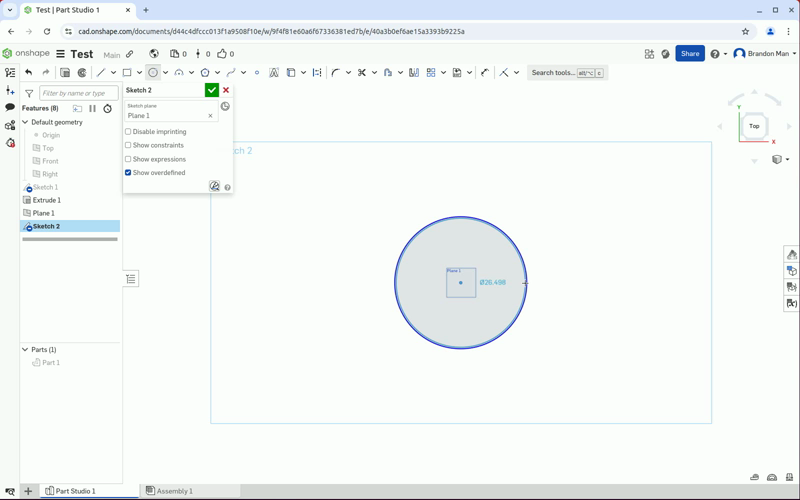
scroll(6)
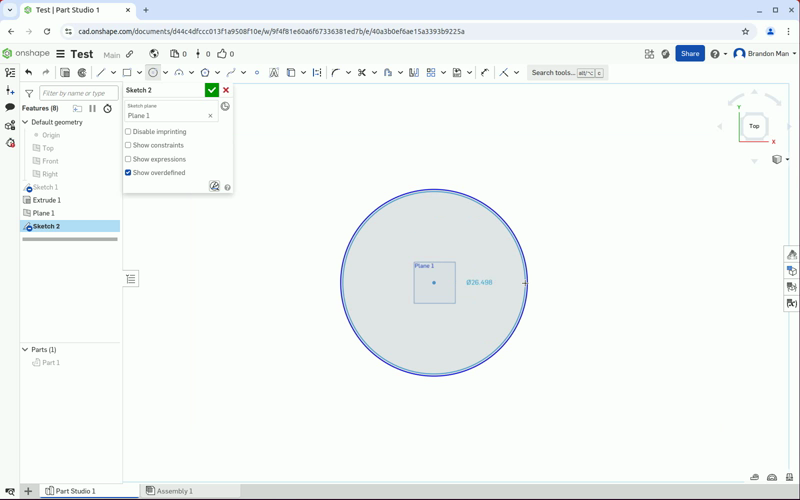
scroll(6)
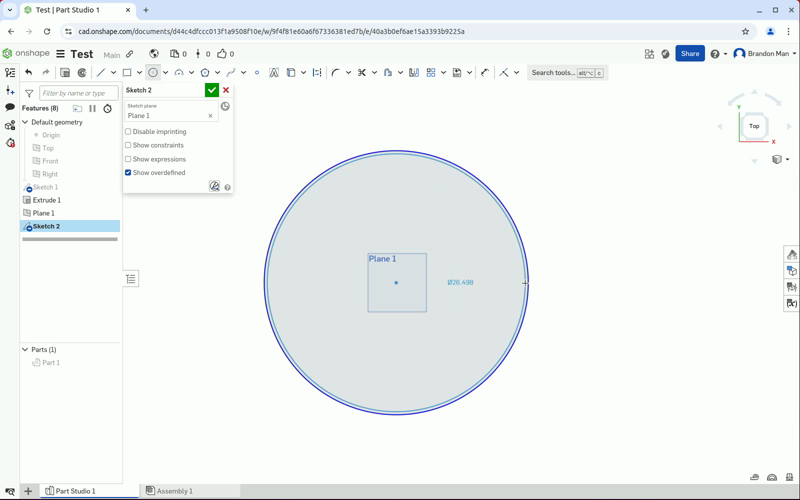
scroll(6)
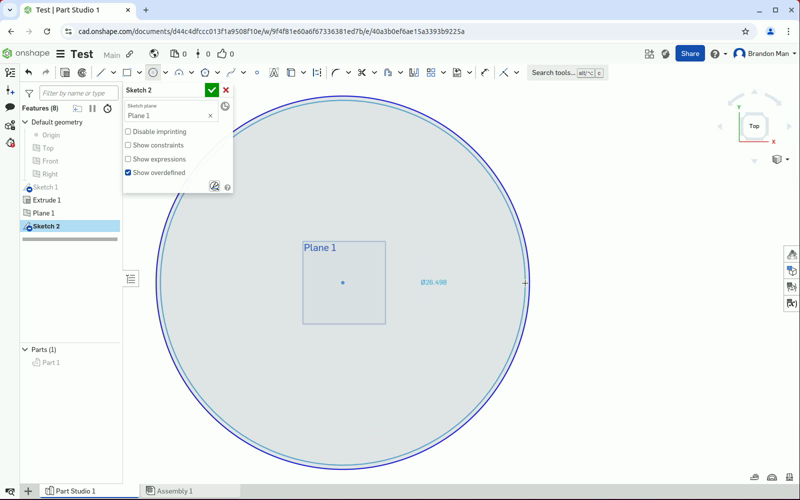
scroll(6)
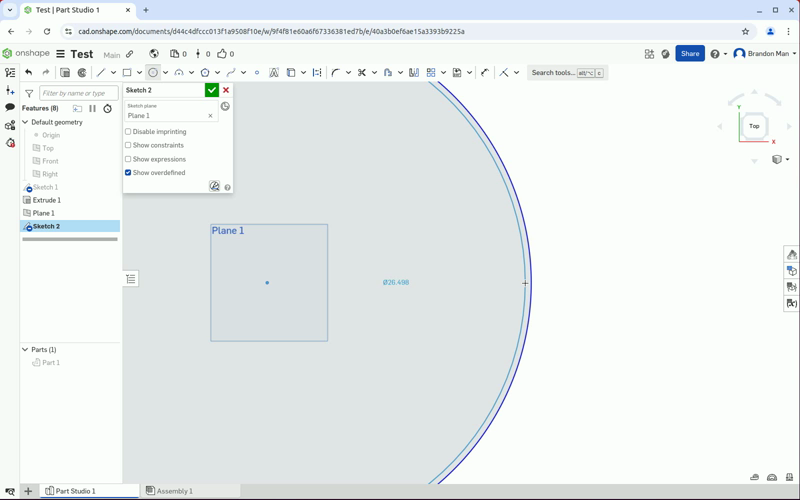
scroll(6)
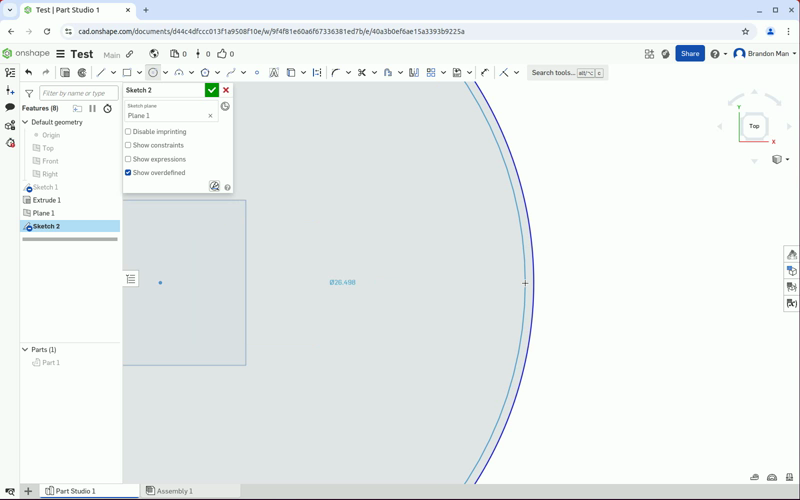
scroll(6)
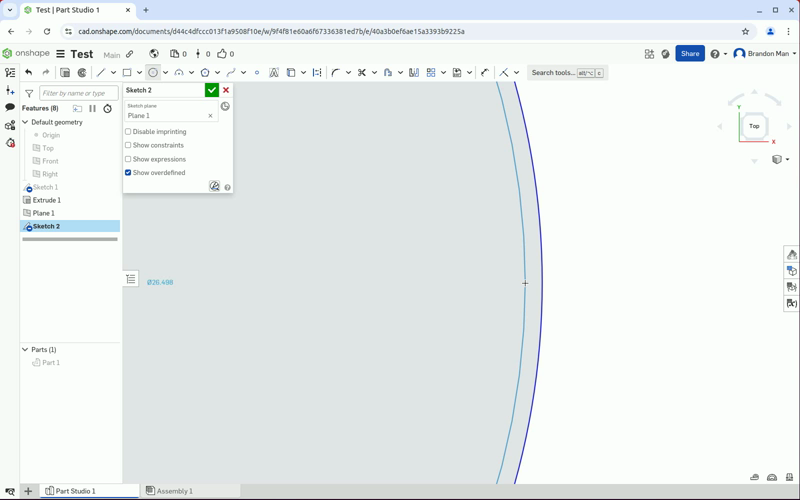
click(525, 282)
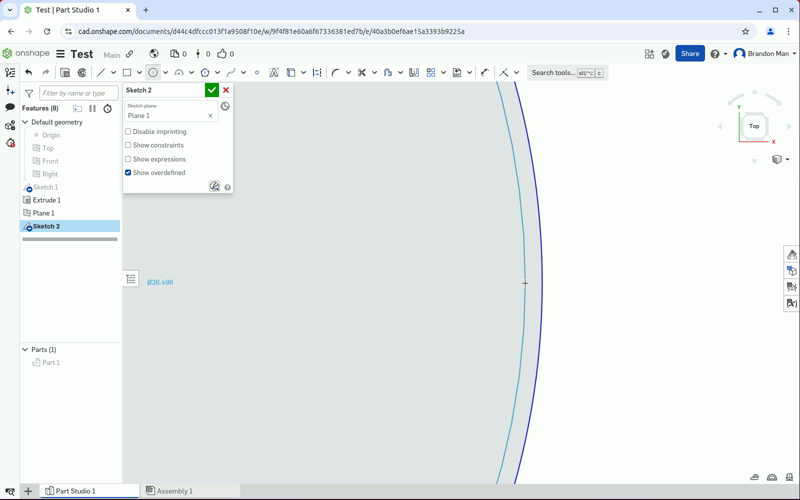
scroll(-6)
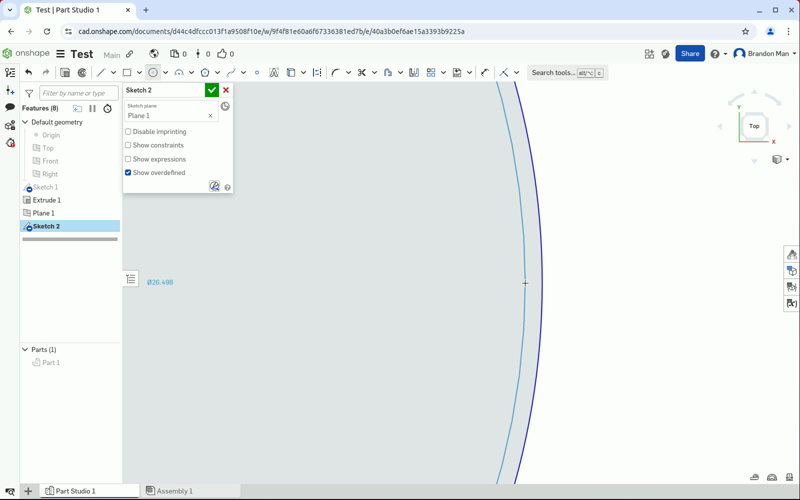
scroll(-6)
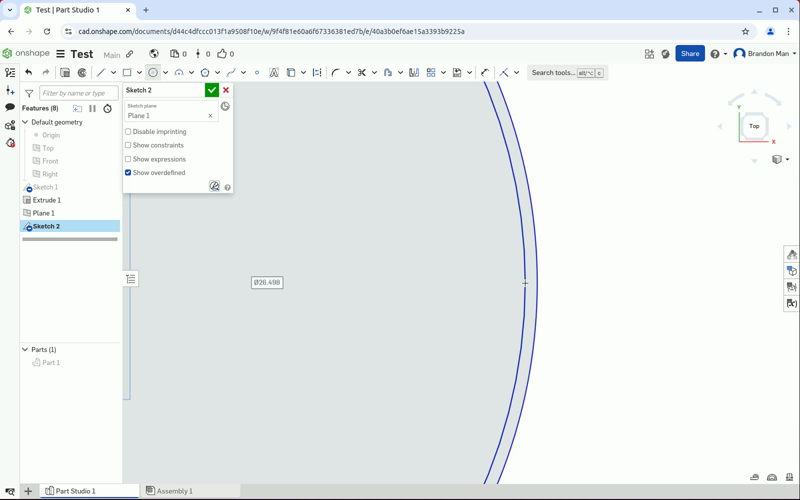
scroll(-6)
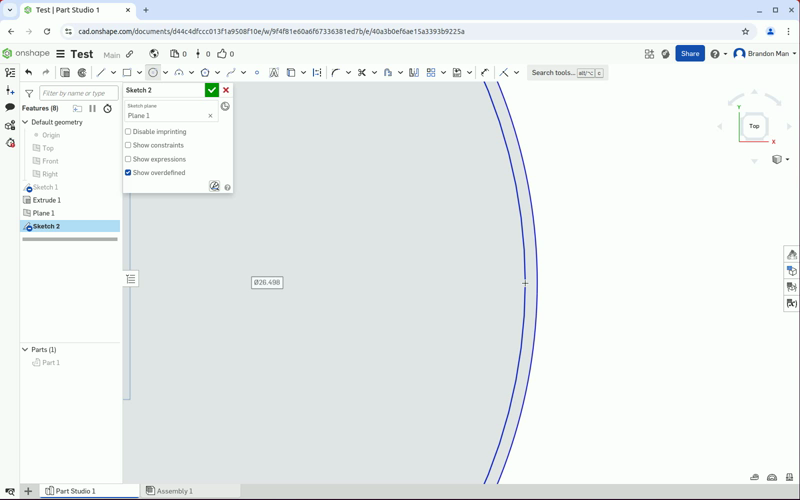
scroll(-6)
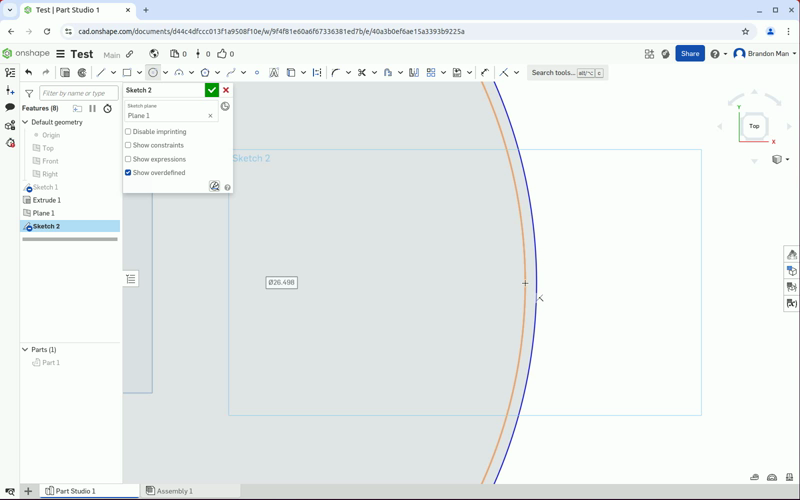
scroll(-6)
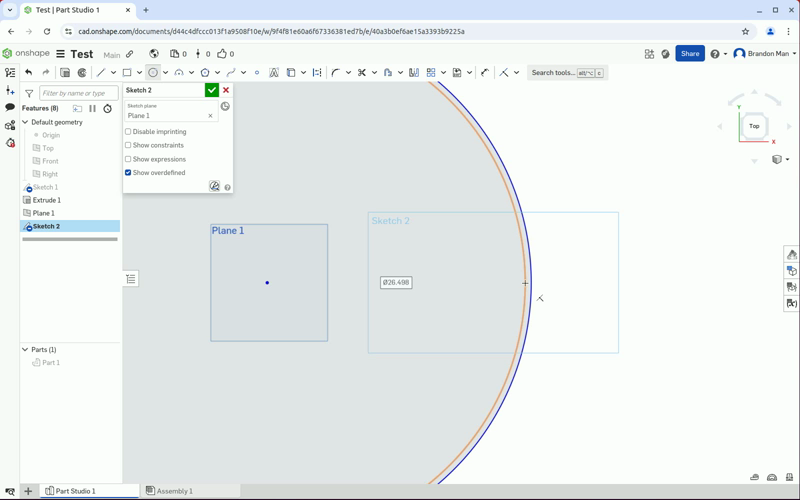
scroll(-6)
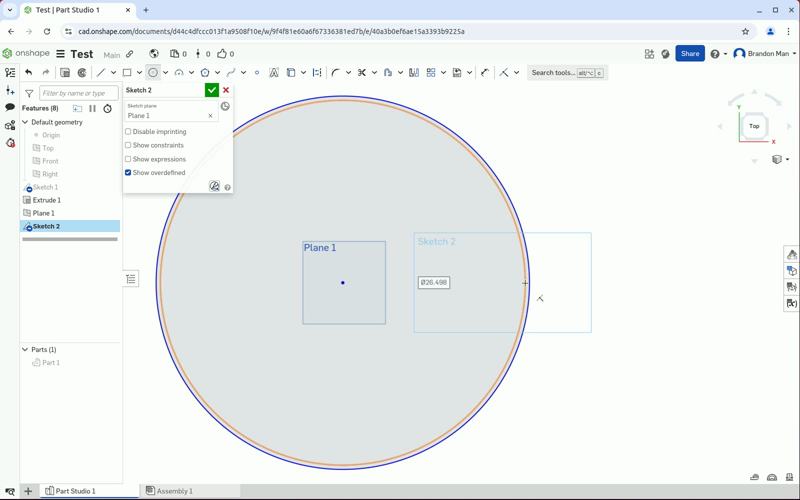
scroll(-6)
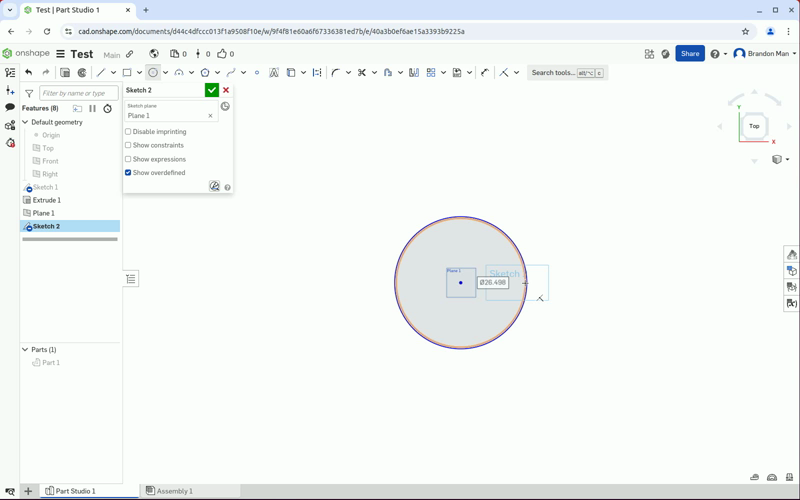
key(esc)
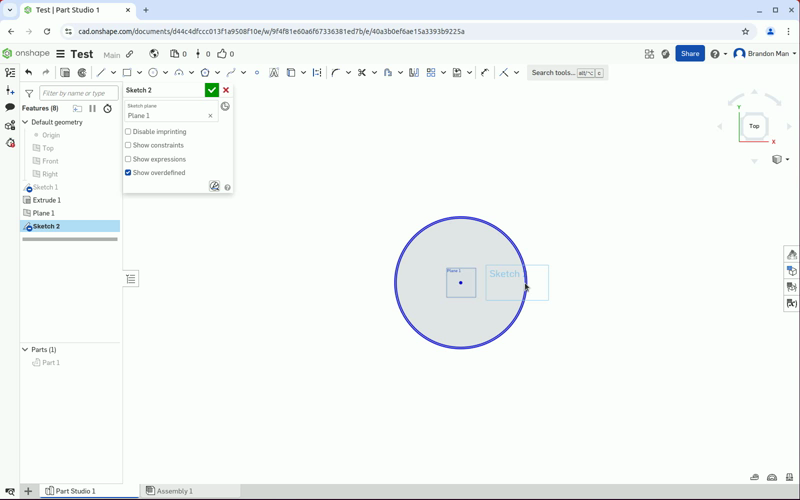
mouse_move(523, 265)
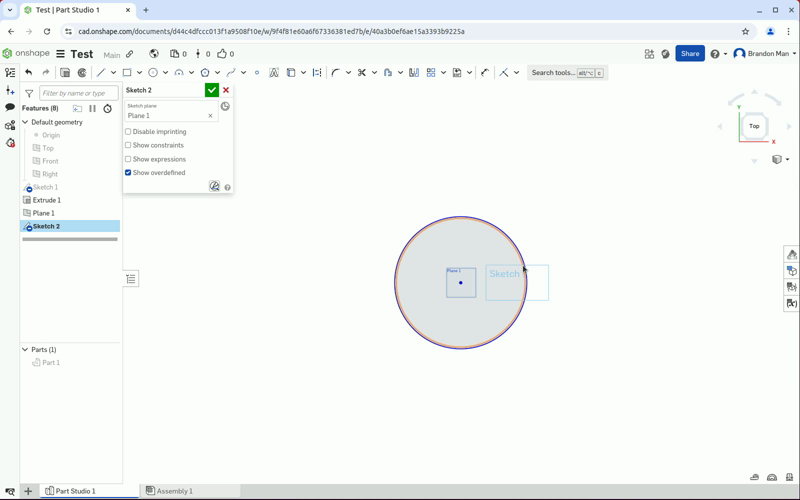
scroll(6)
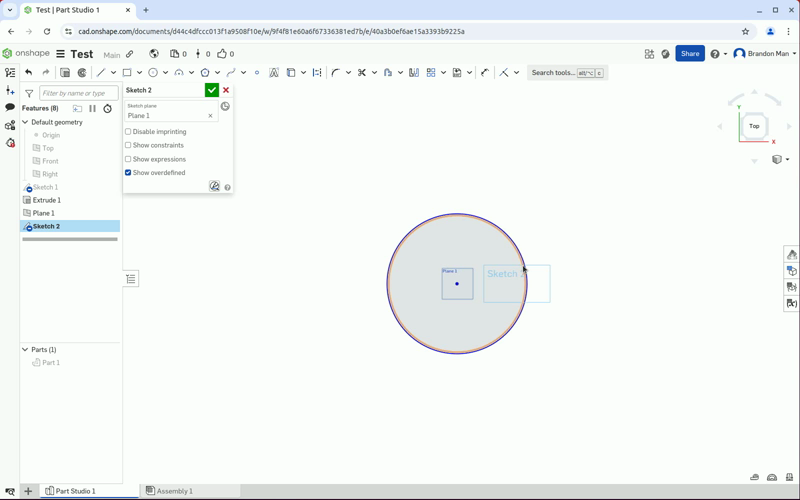
scroll(6)
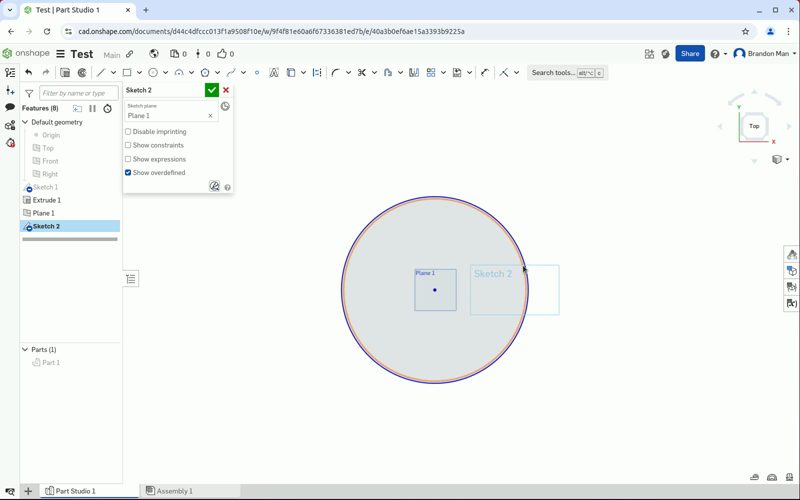
scroll(6)
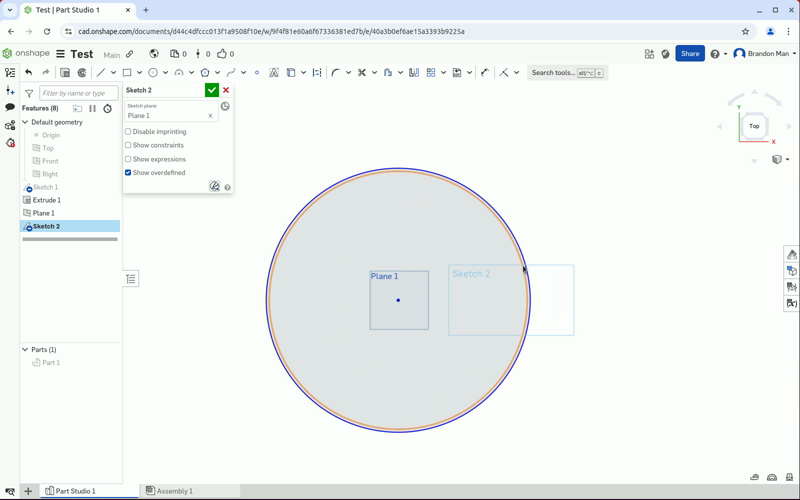
scroll(6)
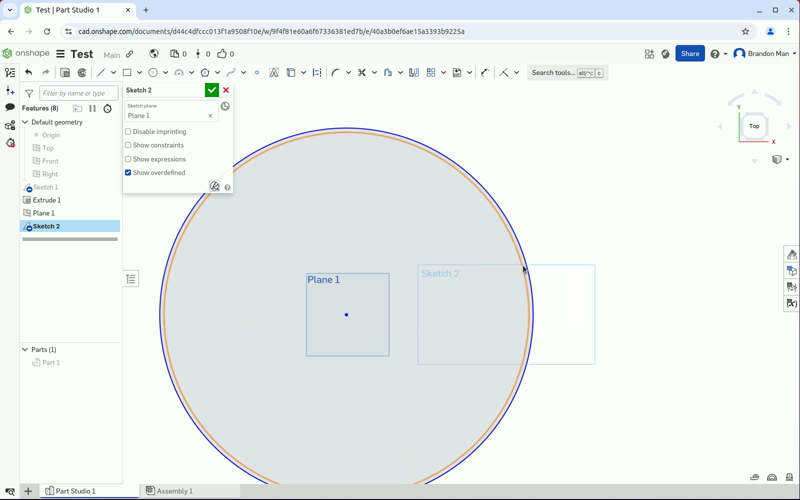
scroll(6)
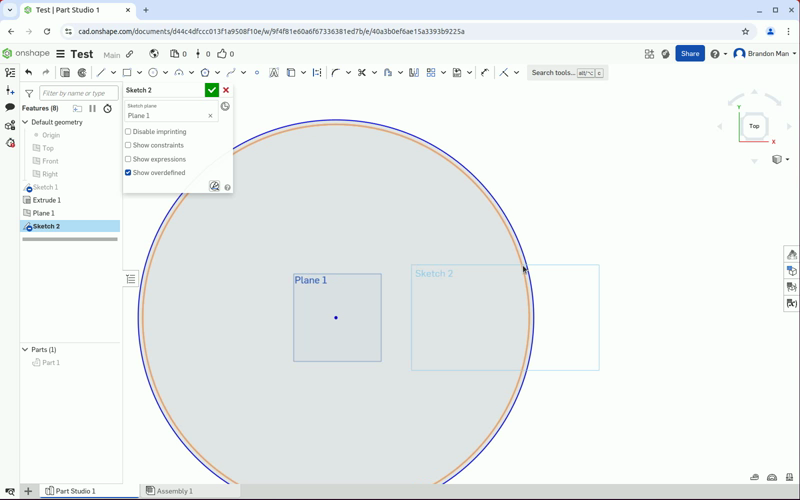
scroll(6)
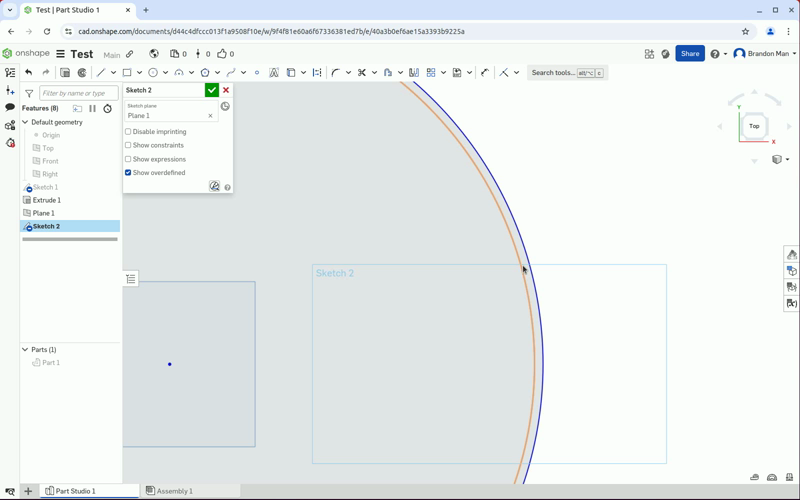
scroll(6)
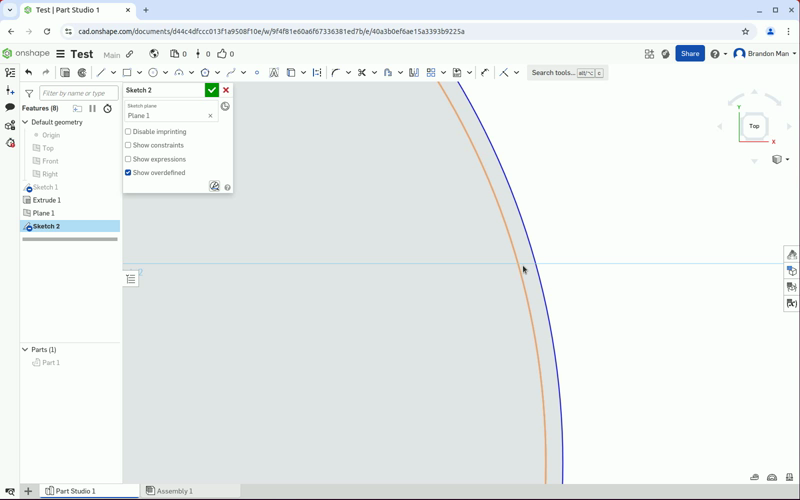
click(523, 265)
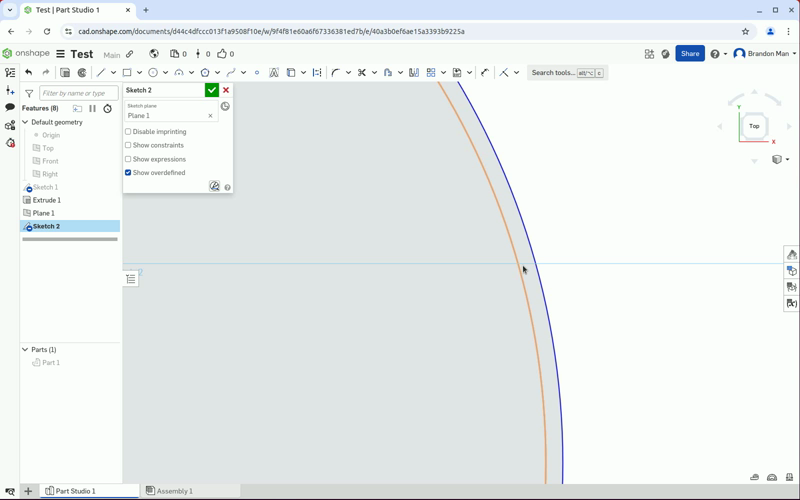
scroll(-6)
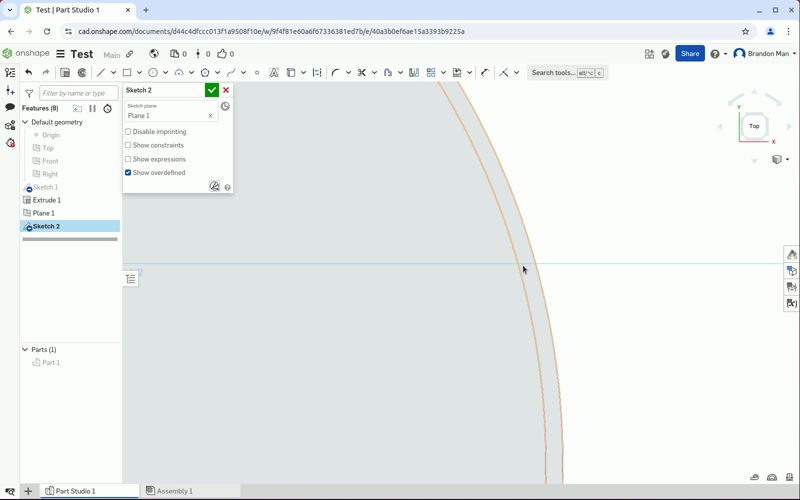
scroll(-6)
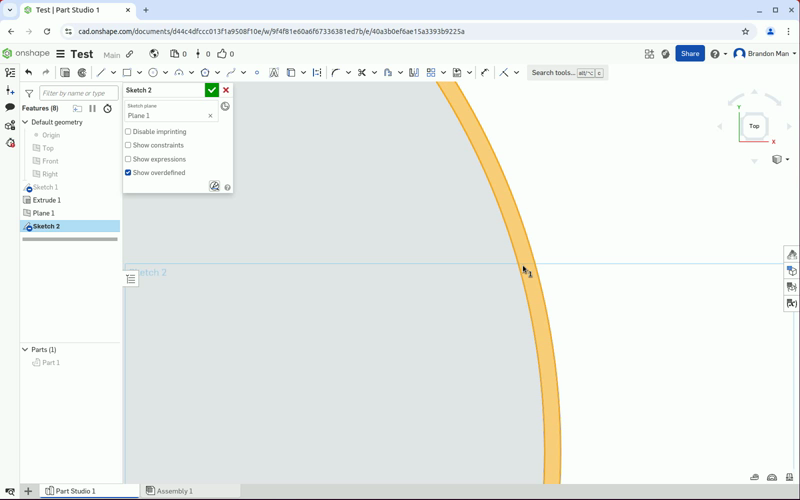
scroll(-6)
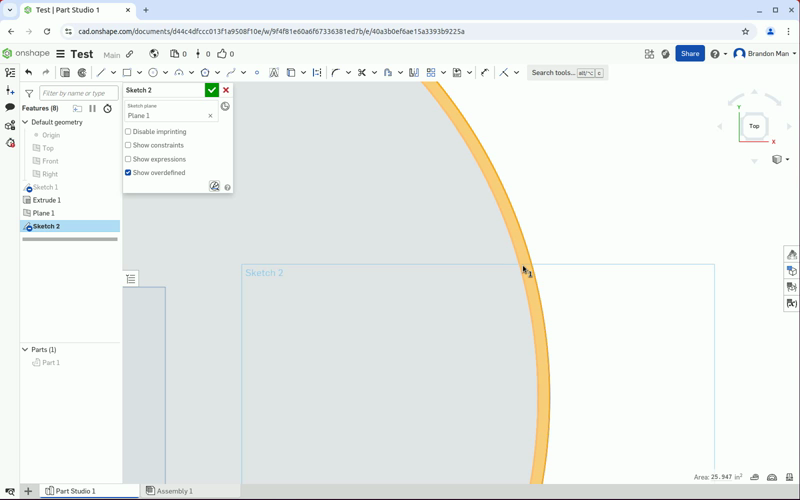
scroll(-6)
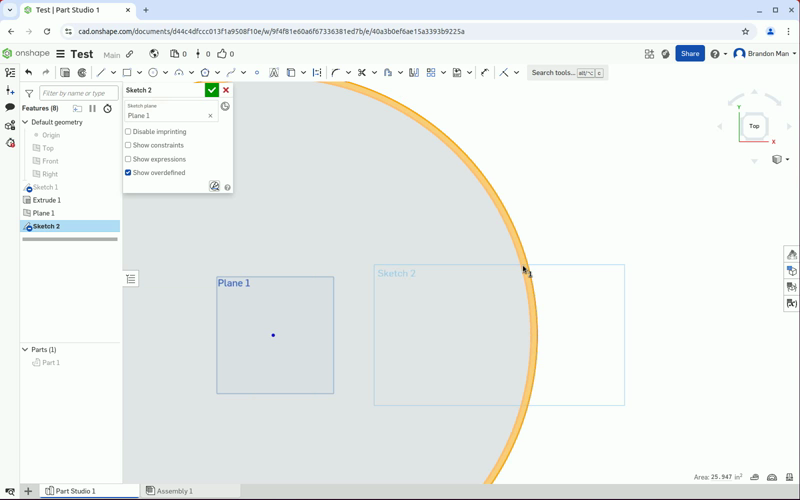
scroll(-6)
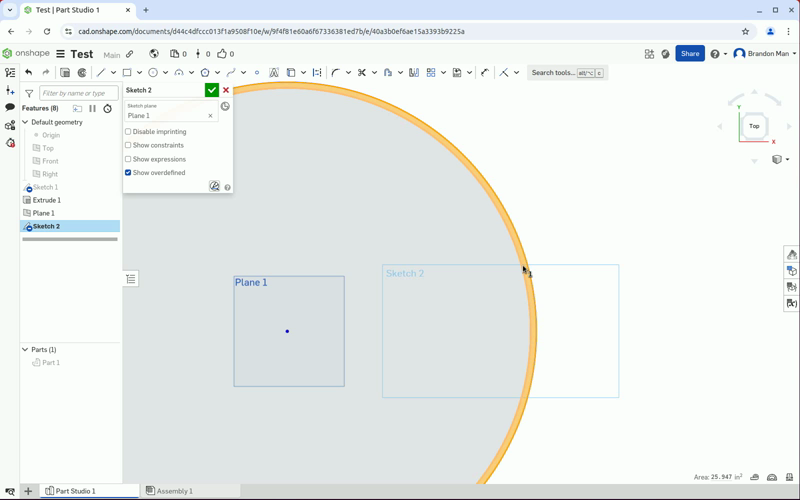
scroll(-6)
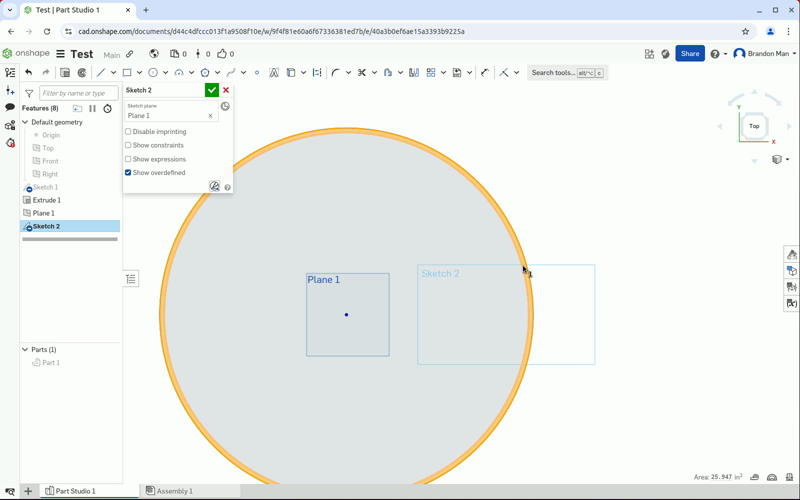
scroll(-6)
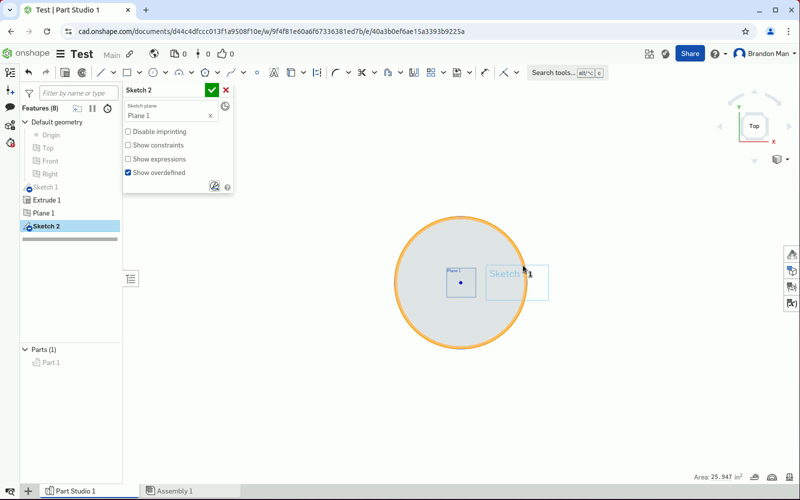
mouse_move(73, 352)
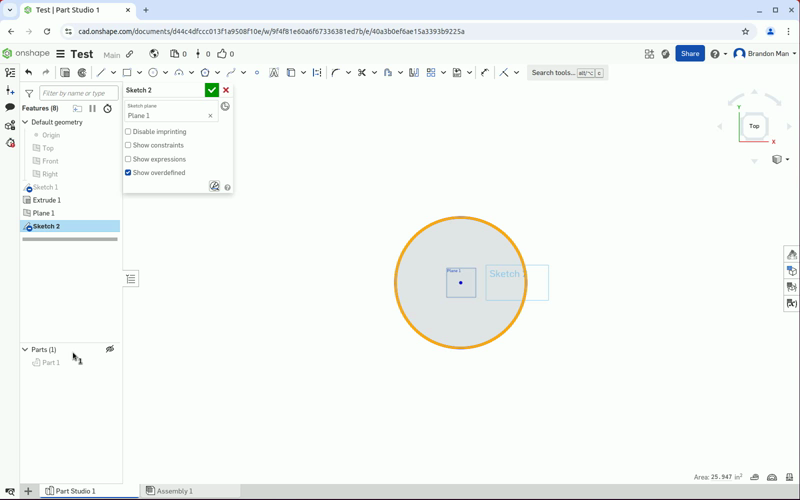
key(shift+y)
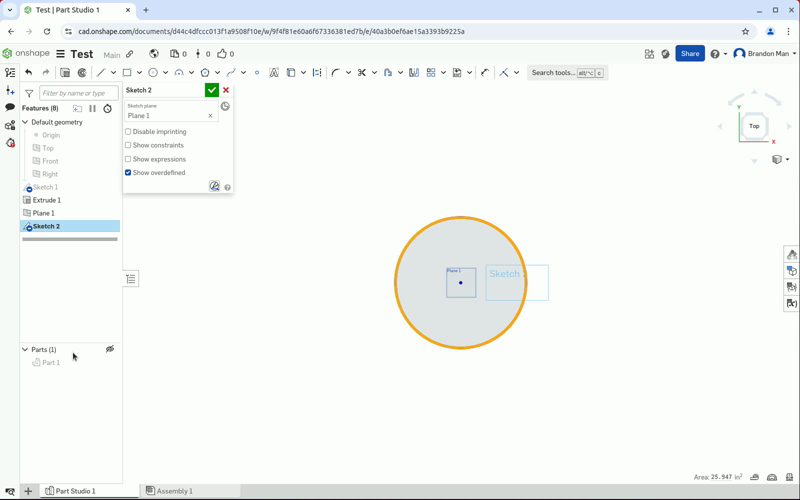
key(shift+e)
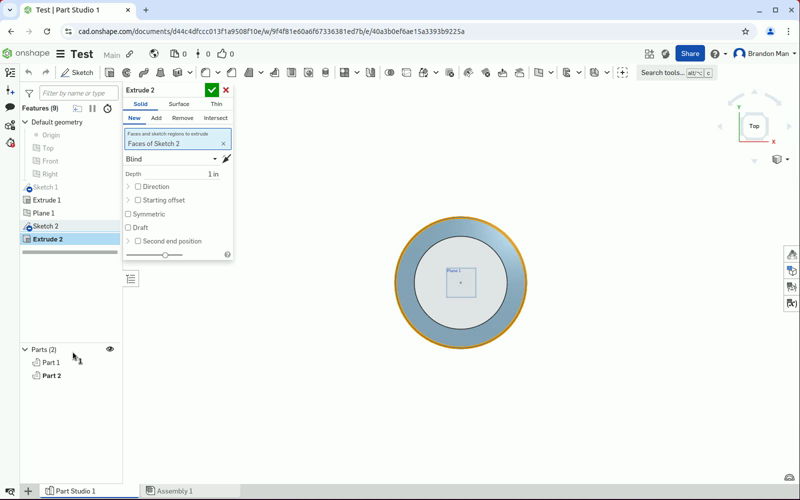
mouse_move(143, 106)
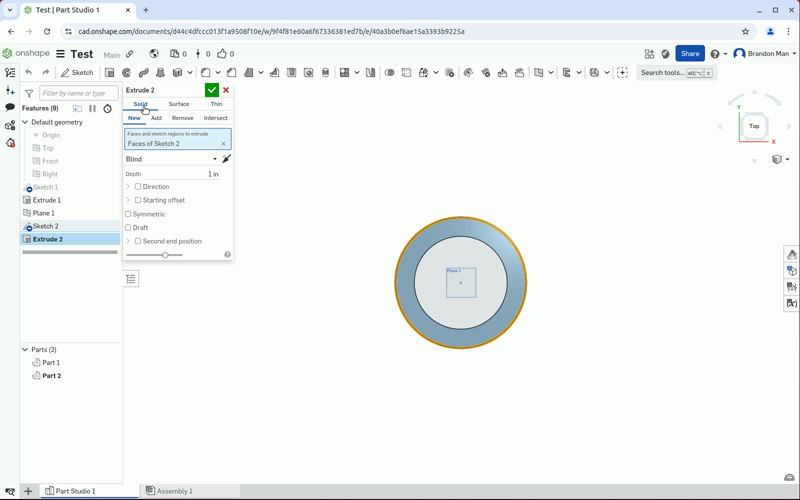
click(143, 106)
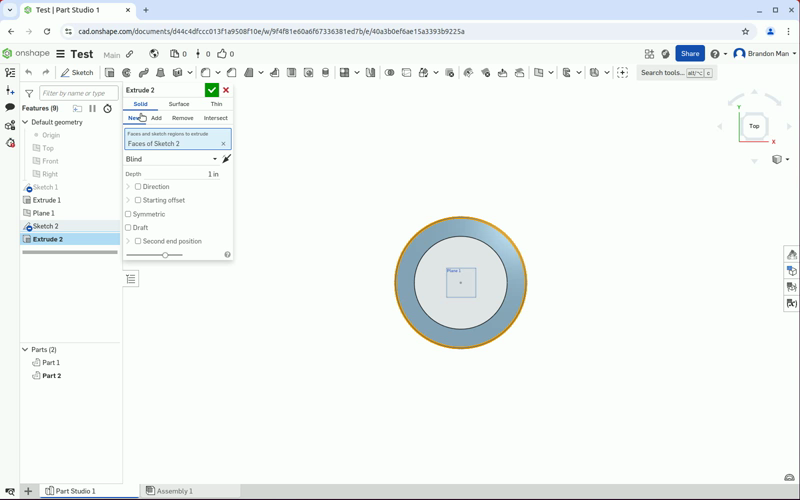
mouse_move(137, 120)
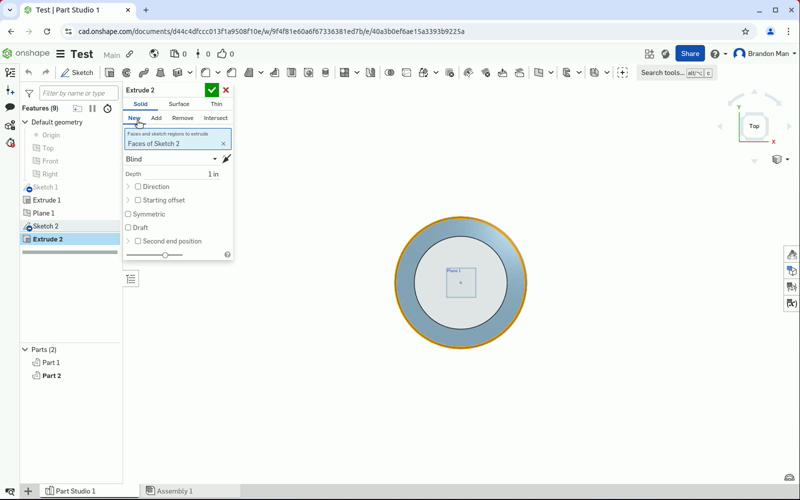
click(137, 120)
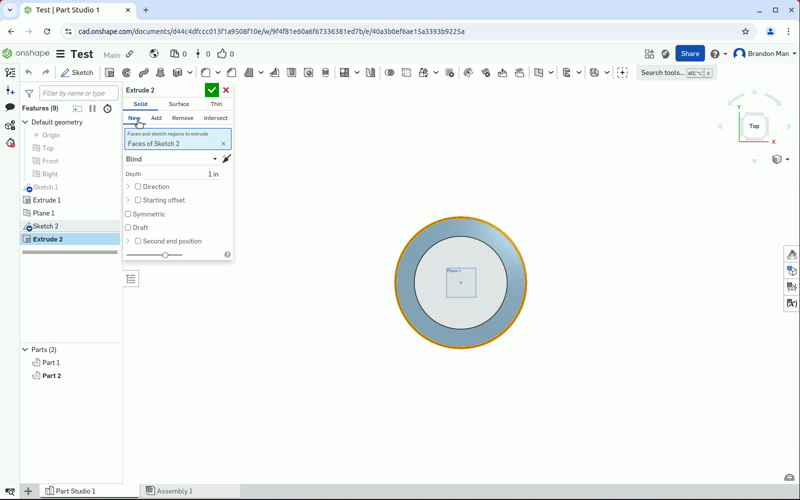
key(tab, 4)
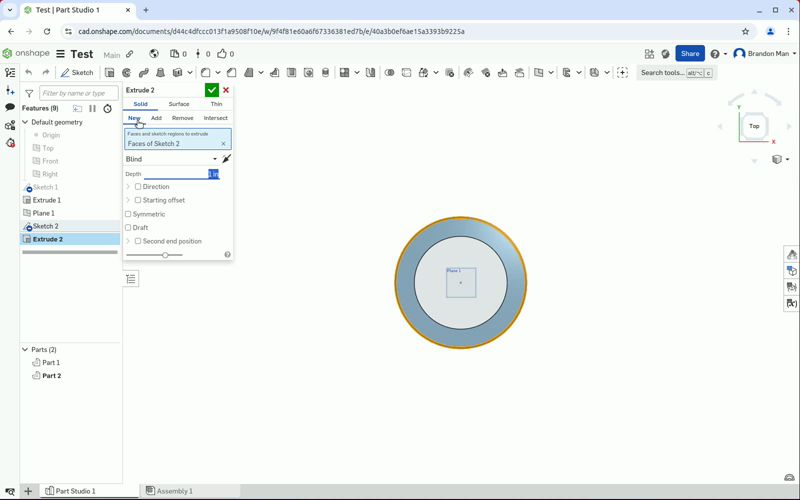
text(22.627)
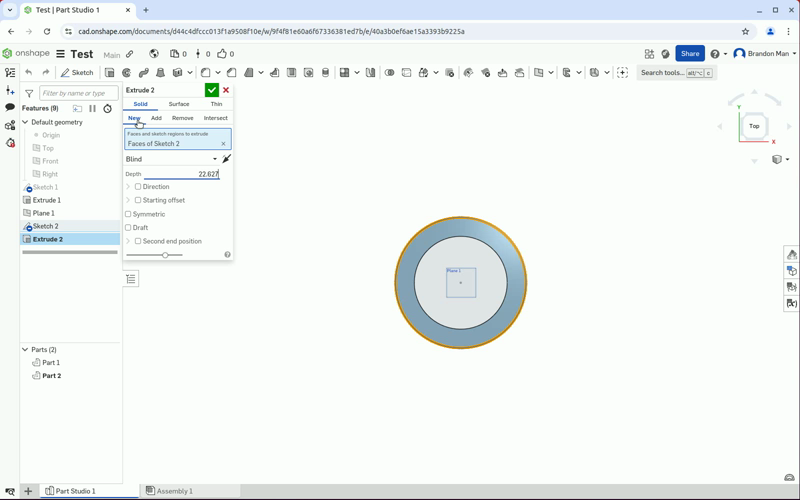
key(enter)
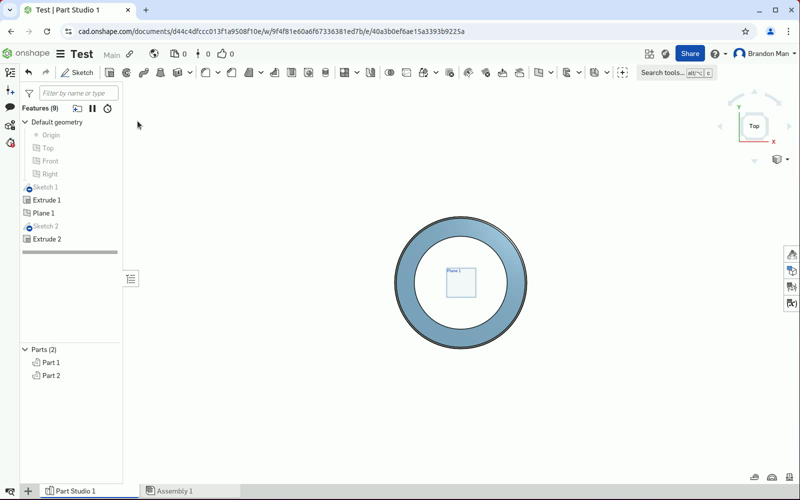
key(shift+h)
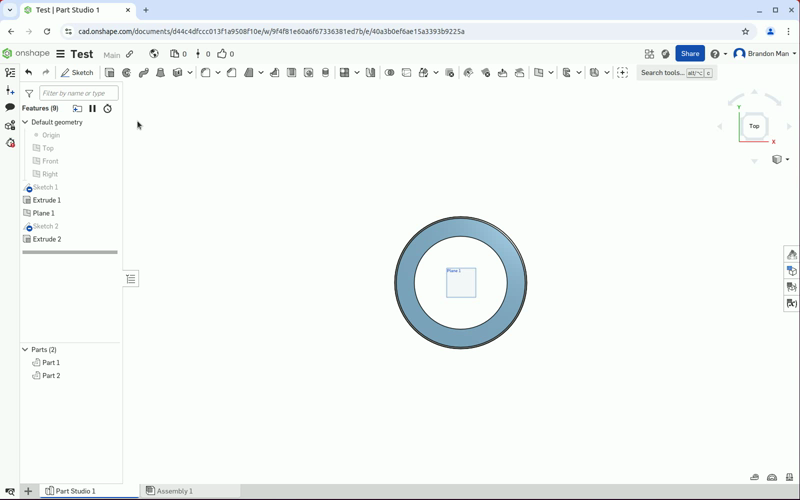
key(shift+h)
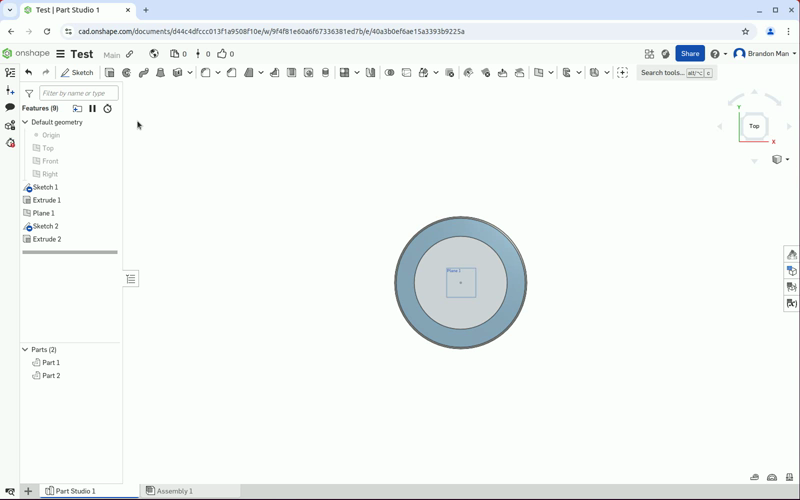
key(shift+7)
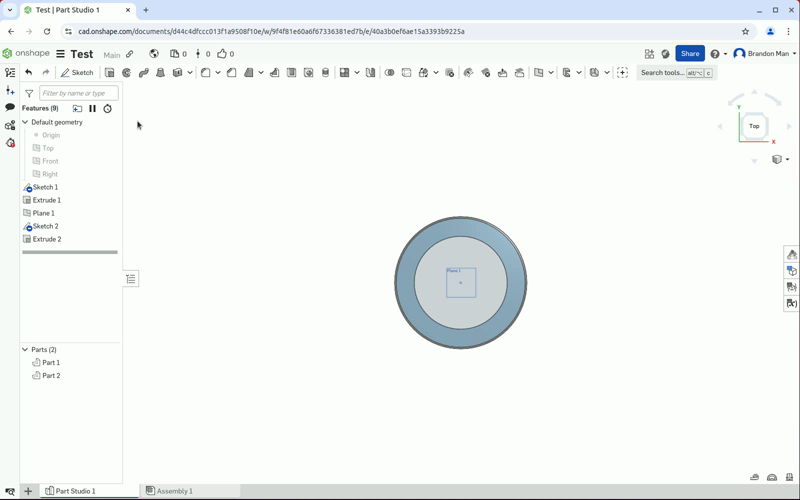
key(up, 3)
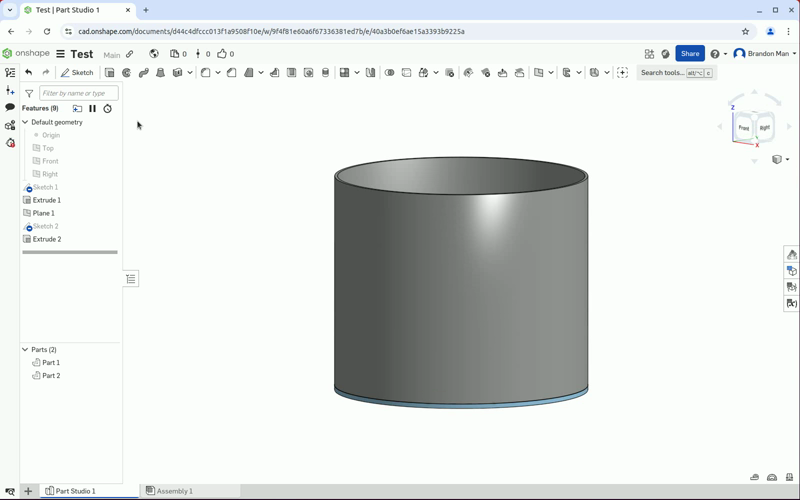
key(left, 3)
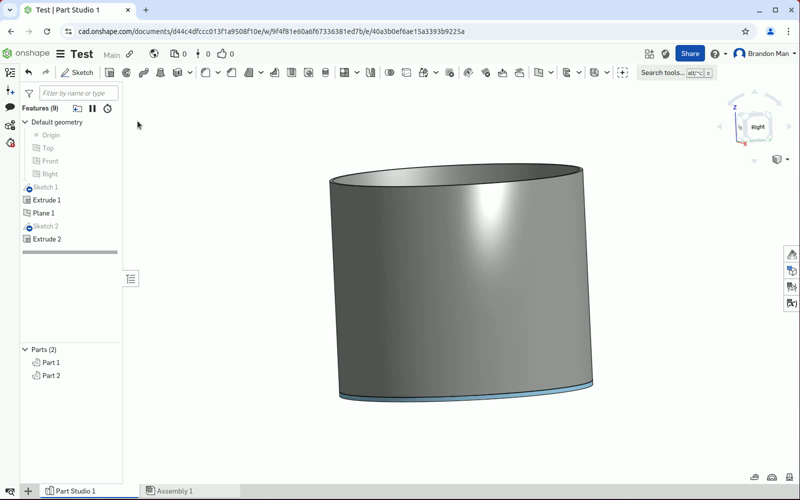
key(right, 3)
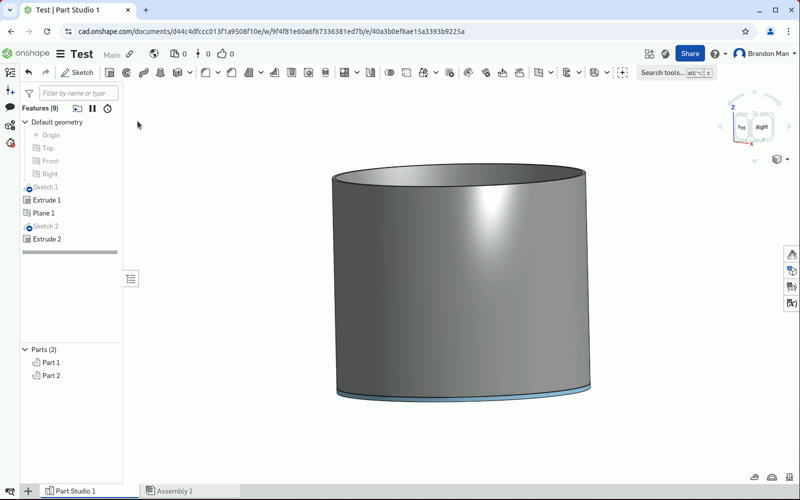
key(down, 3)
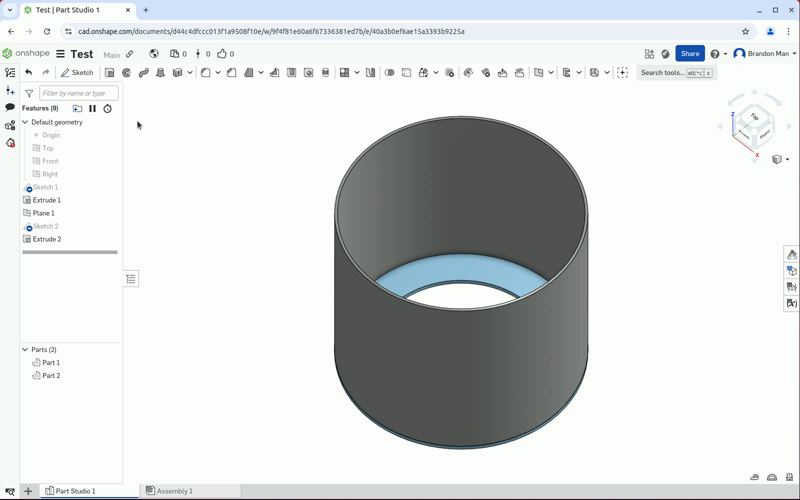
mouse_move(73, 189)
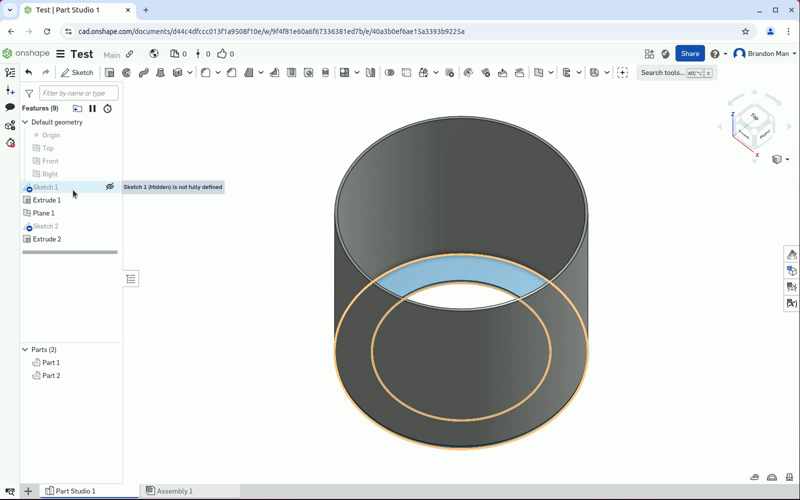
click(73, 189)